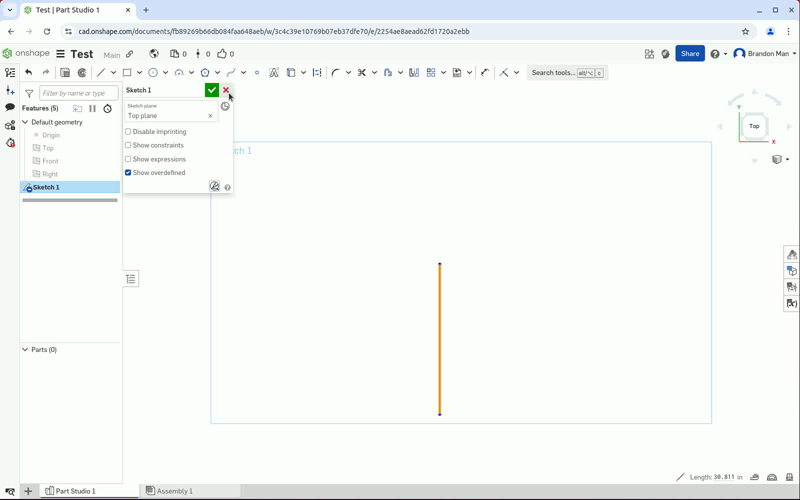
key(shift+h)
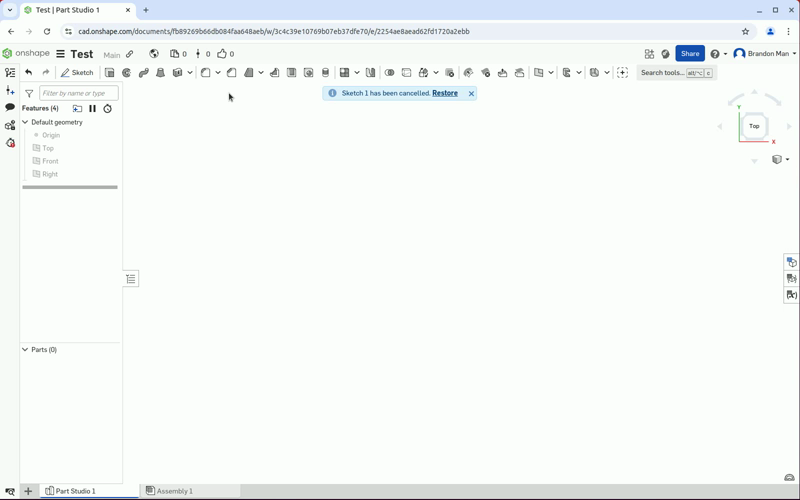
mouse_move(73, 352)
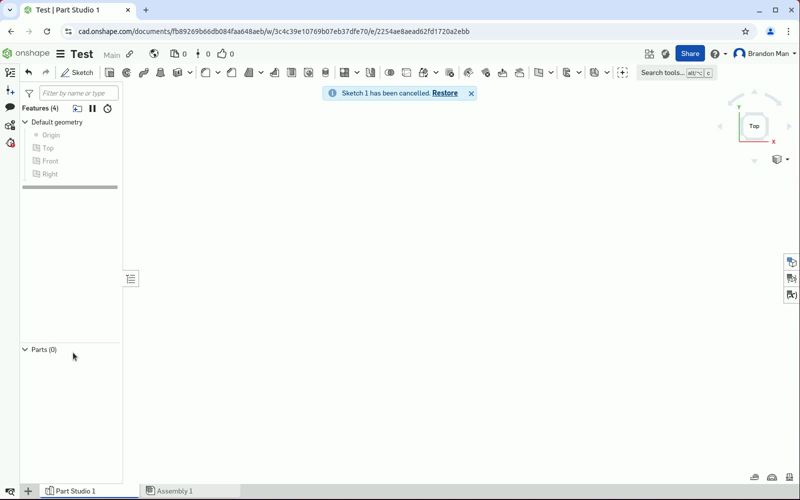
key(y)
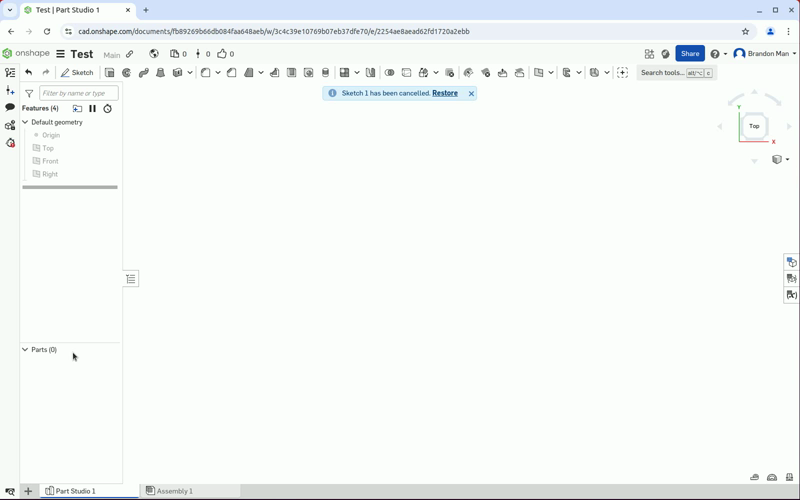
key(shift+p)
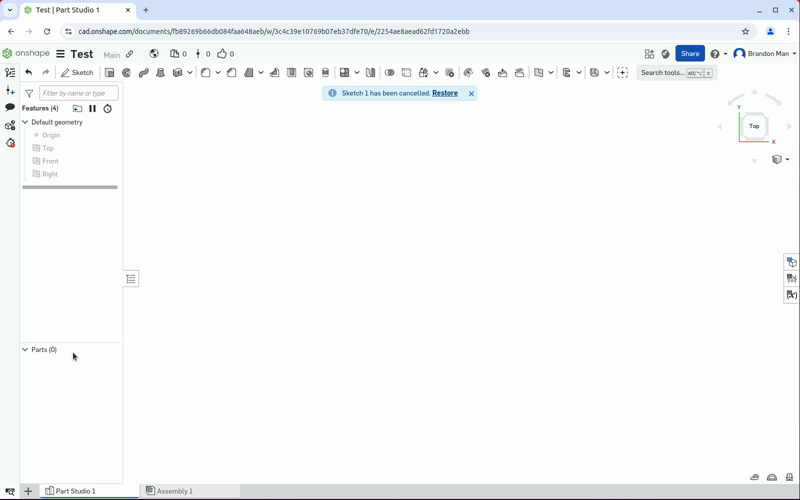
key(space)
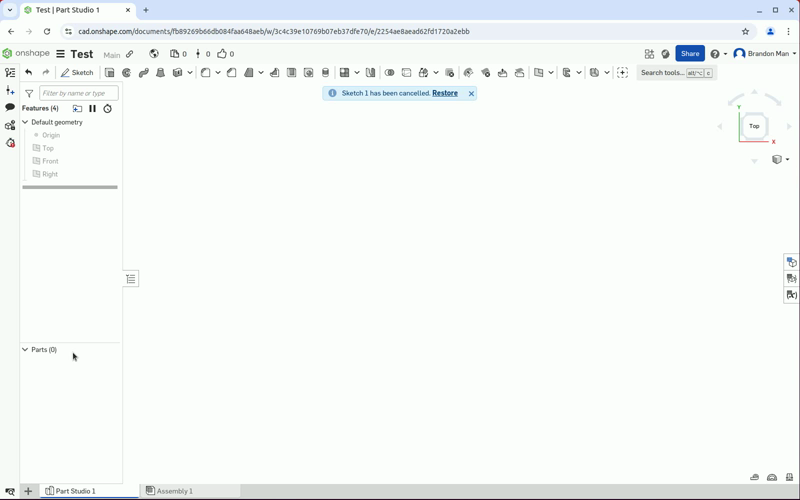
key_down(shift)
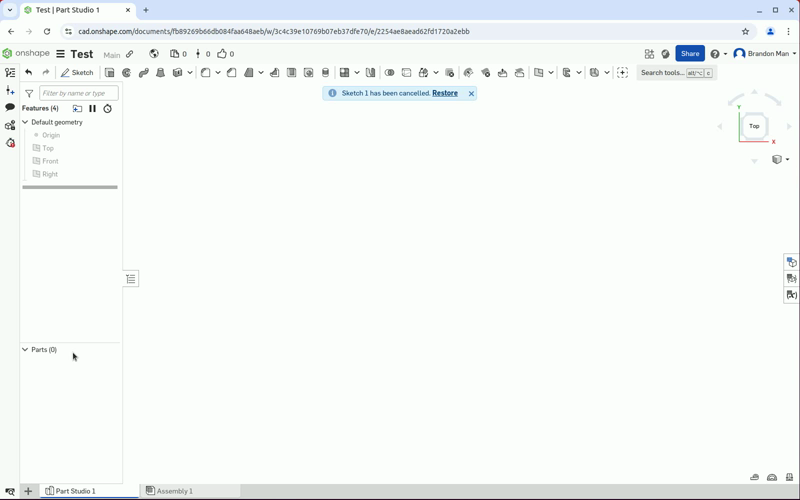
key(up)
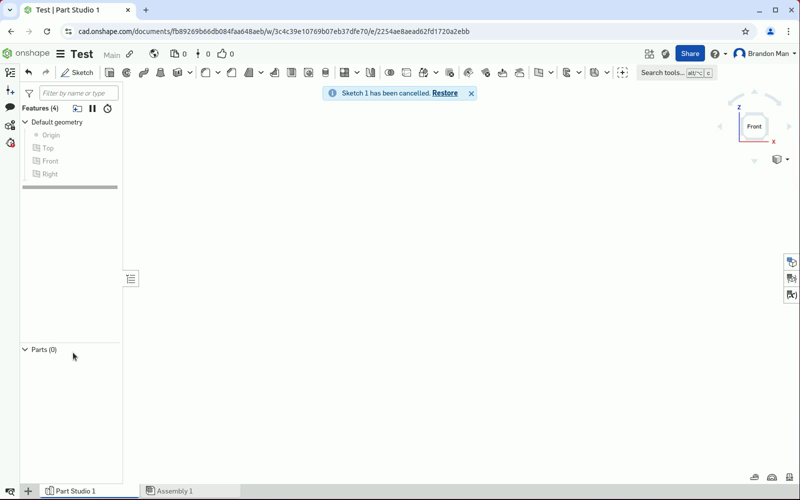
key_up(shift)
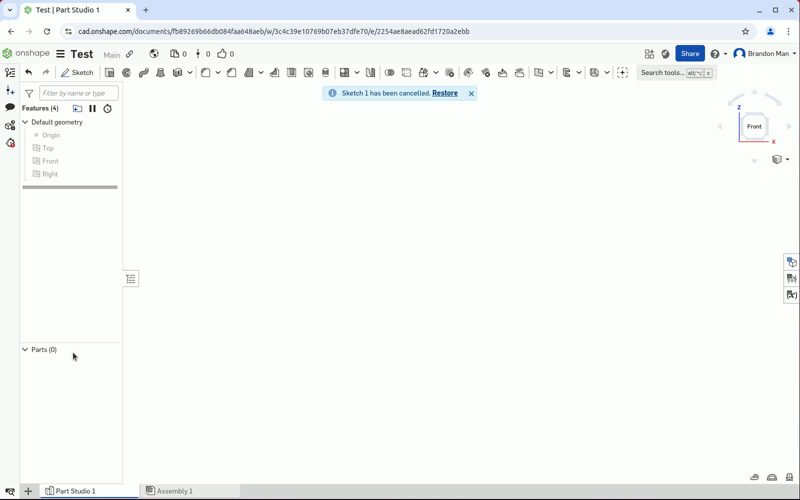
mouse_move(73, 352)
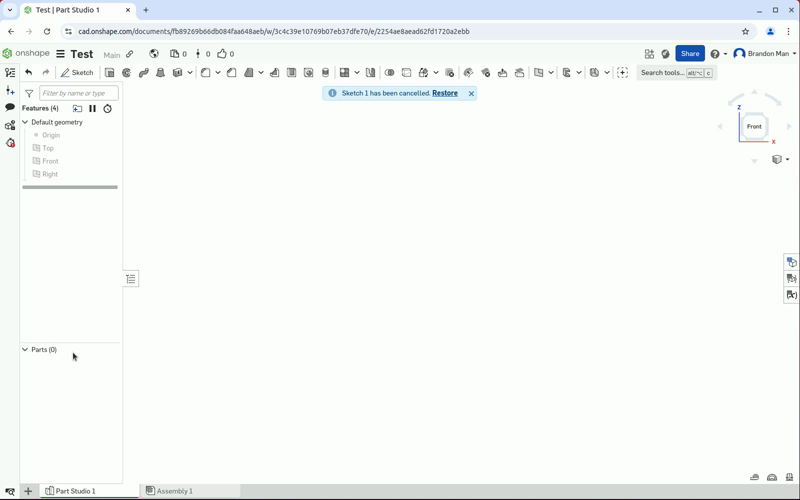
key(shift+y)
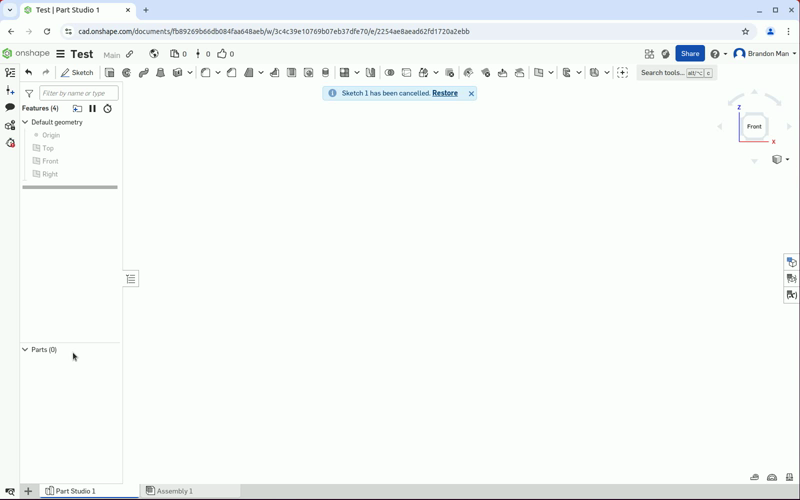
key(shift+s)
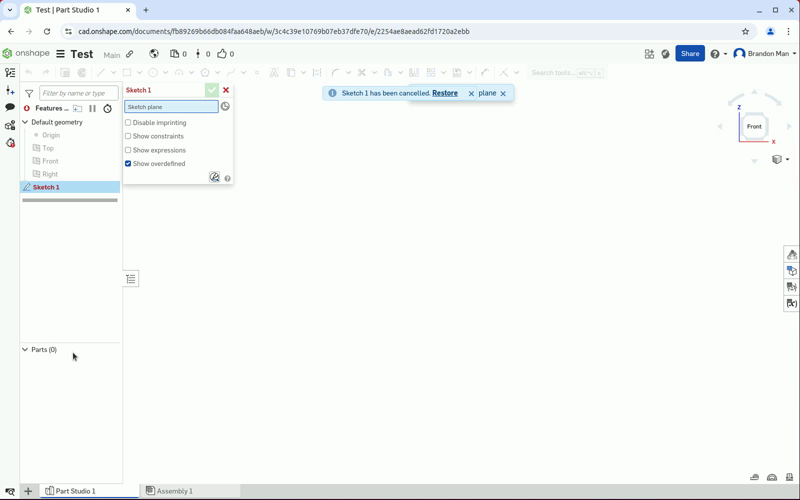
mouse_move(73, 163)
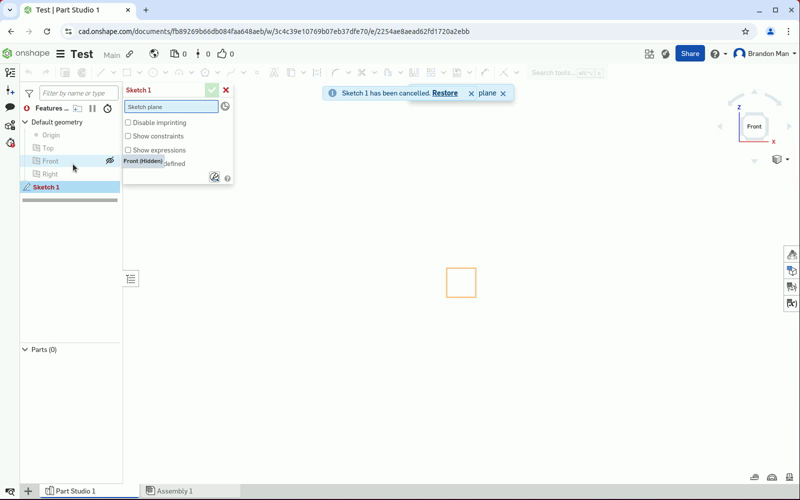
click(73, 163)
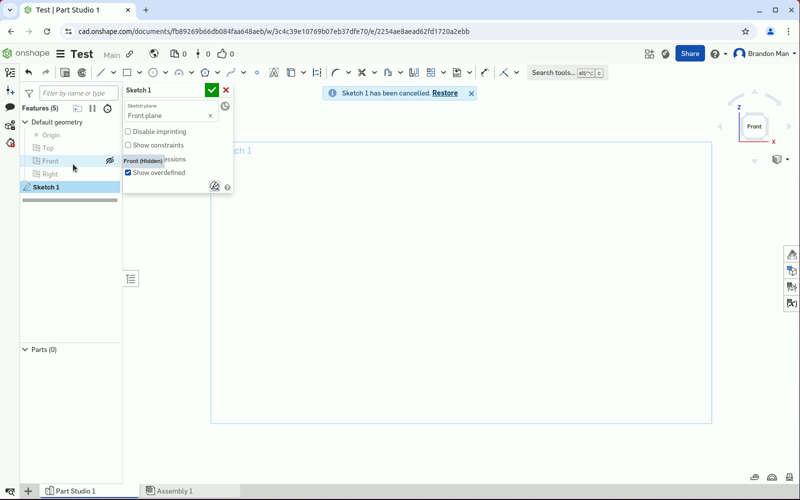
mouse_move(73, 352)
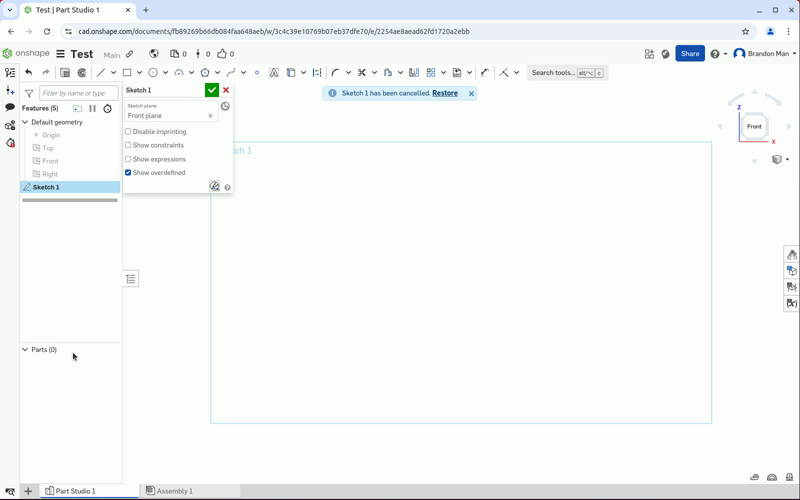
key(y)
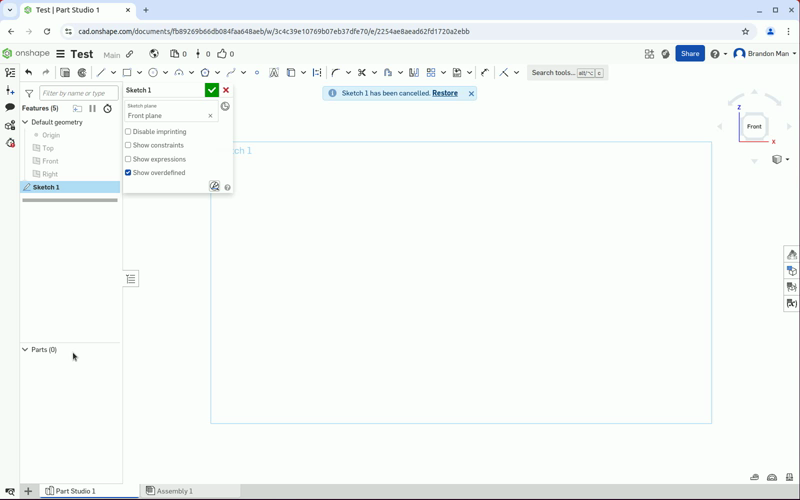
key(l)
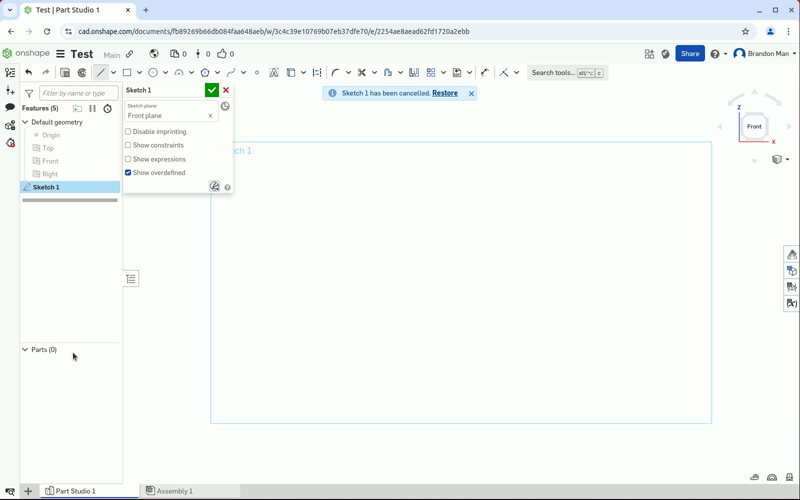
key_down(shift)
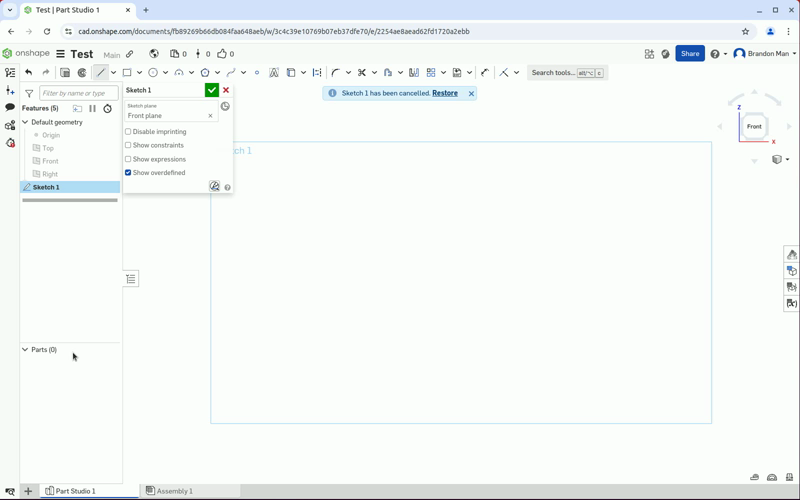
mouse_move(351, 234)
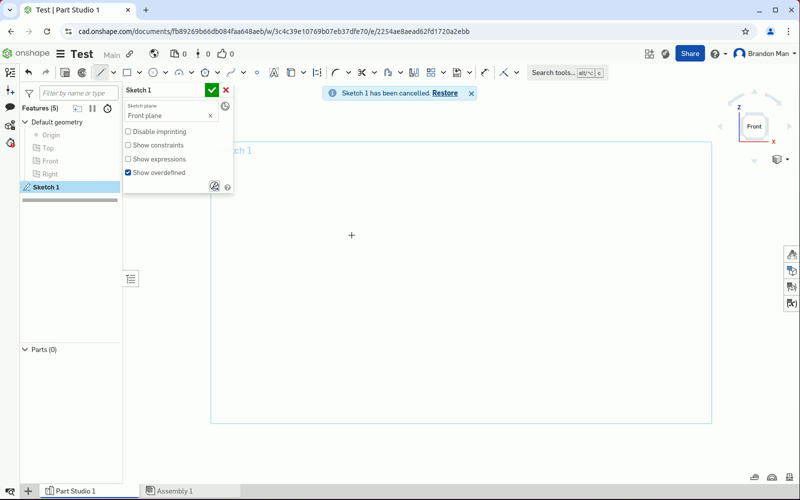
click(351, 234)
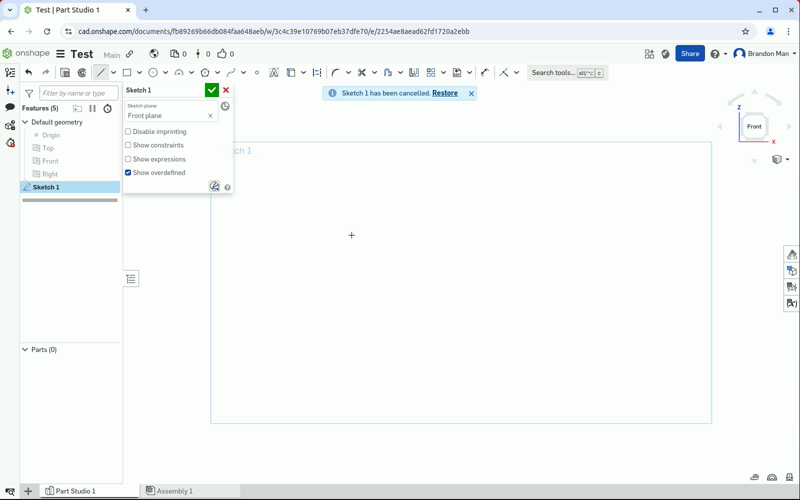
key_up(shift)
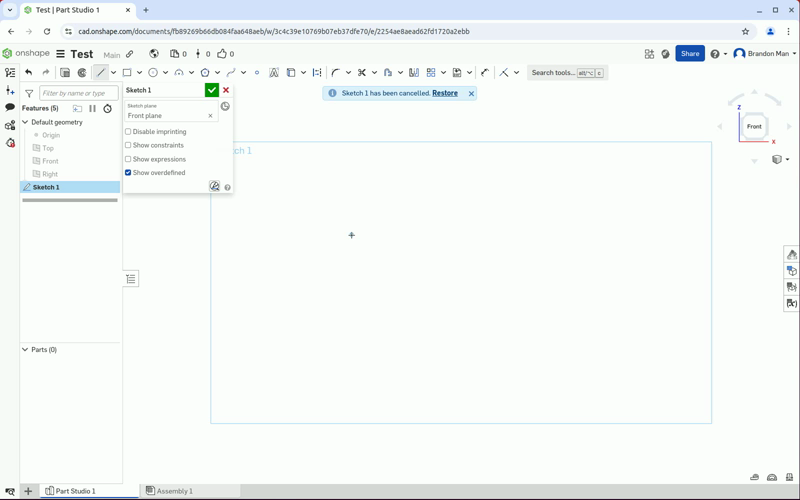
key_down(shift)
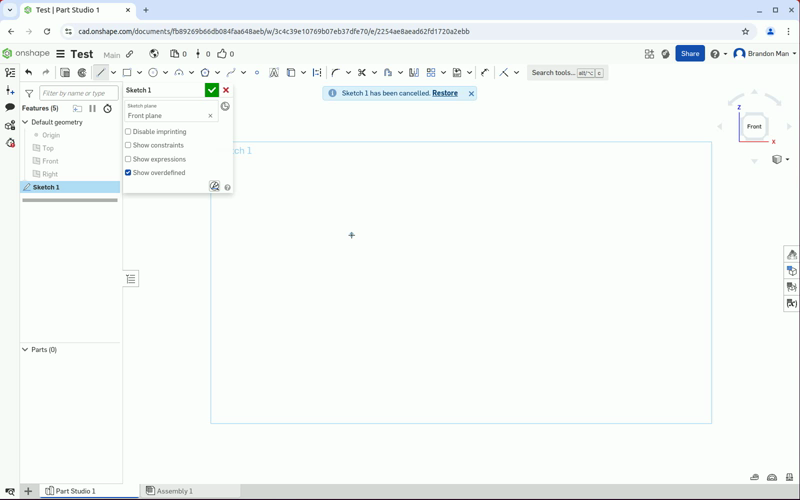
mouse_move(568, 234)
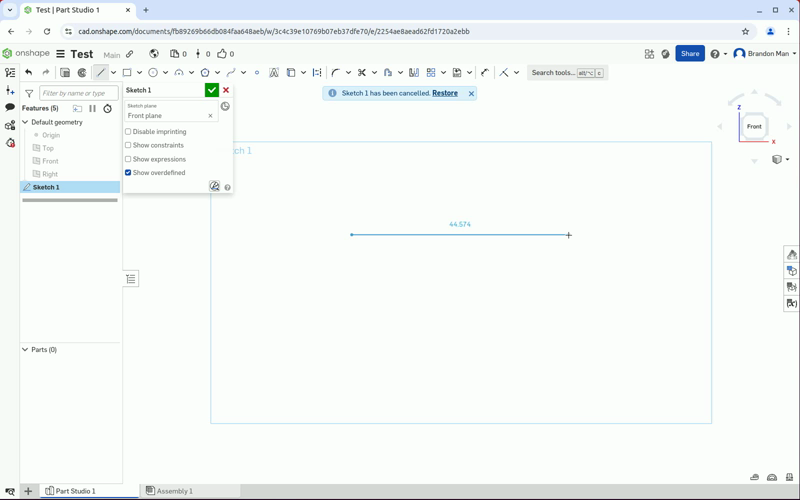
click(568, 234)
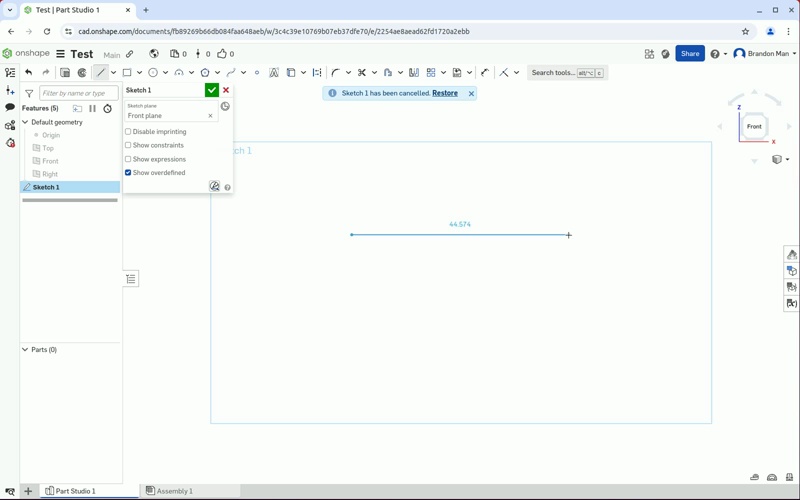
key_up(shift)
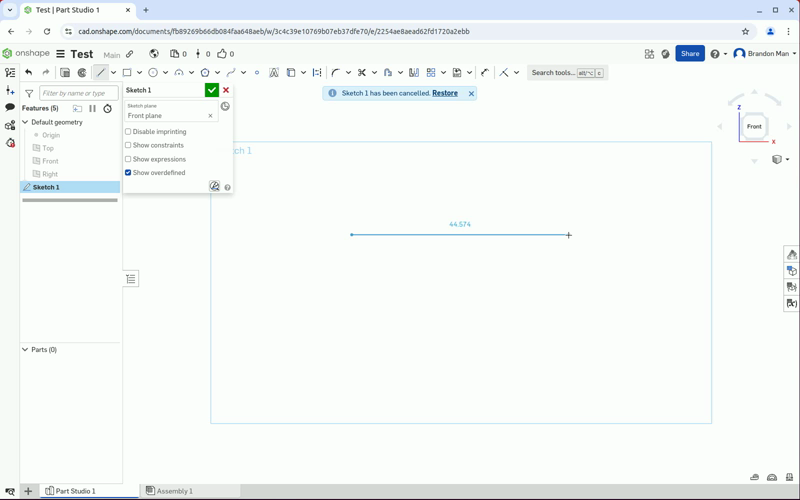
key_down(shift)
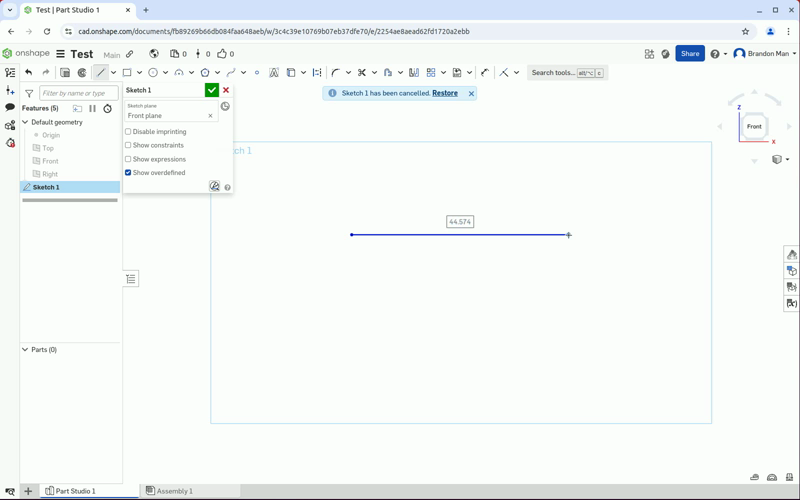
mouse_move(589, 234)
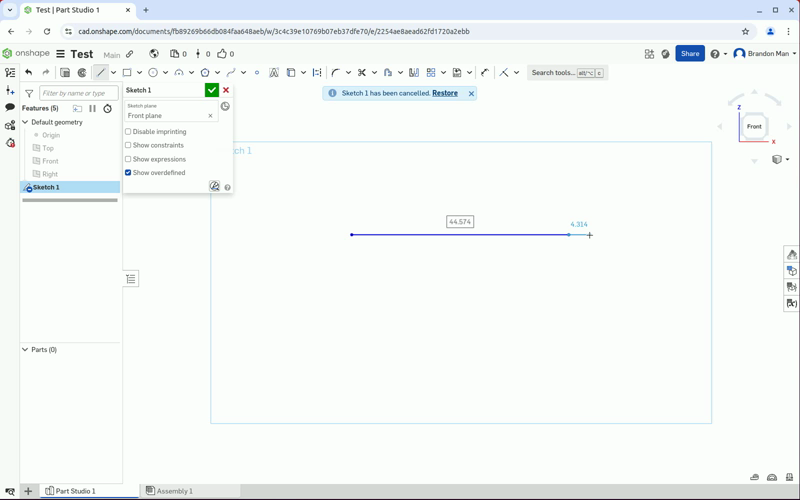
mouse_move(559, 189)
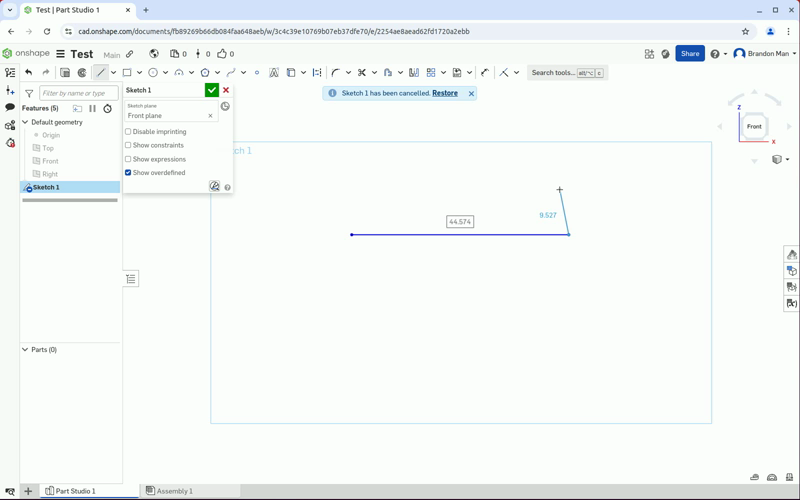
click(559, 189)
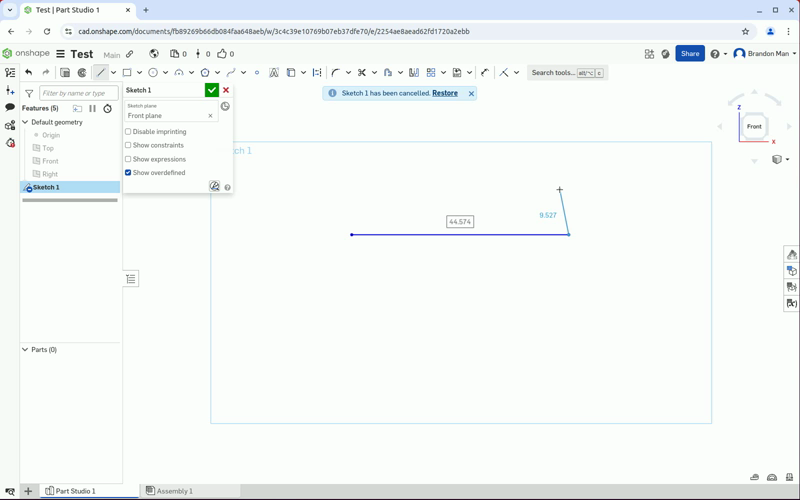
key_up(shift)
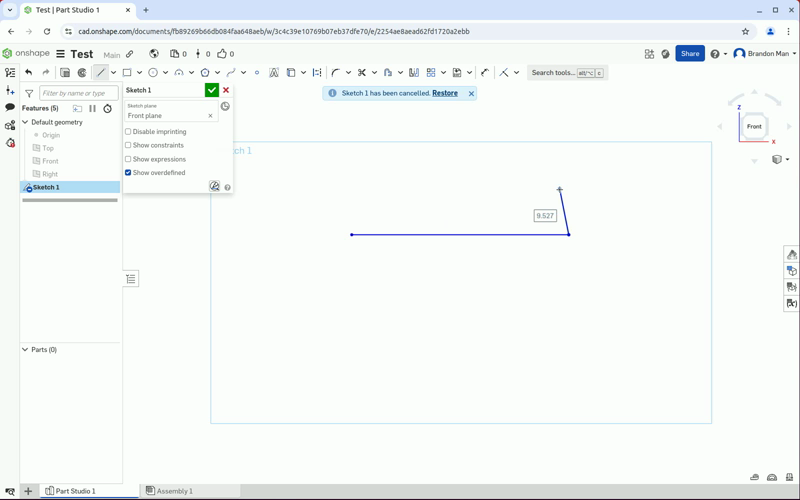
key(esc)
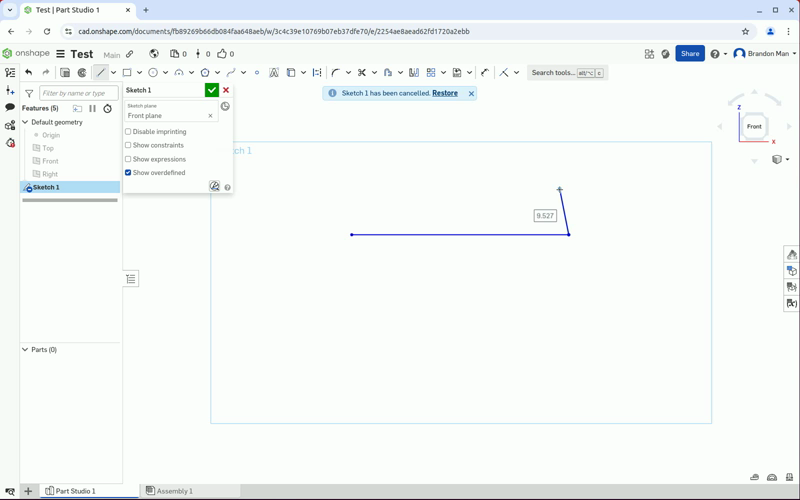
key(a)
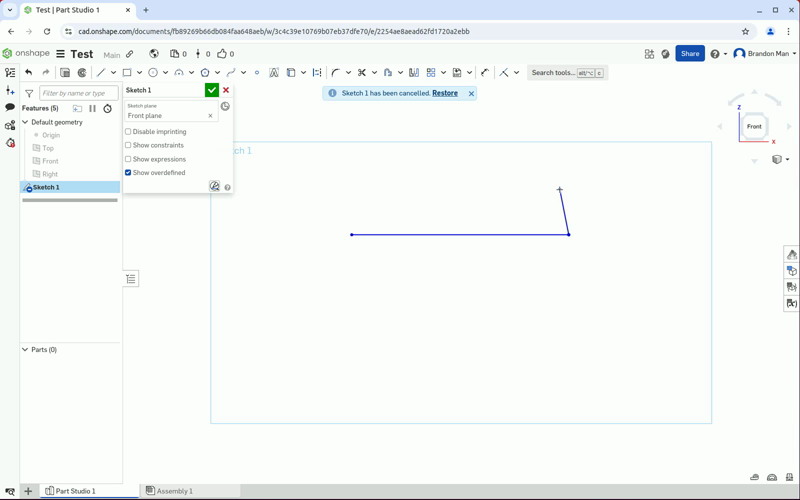
mouse_move(559, 189)
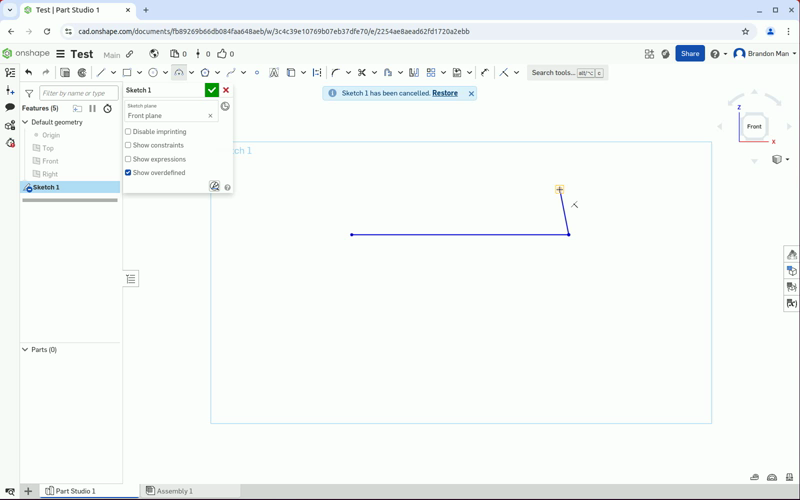
click(559, 189)
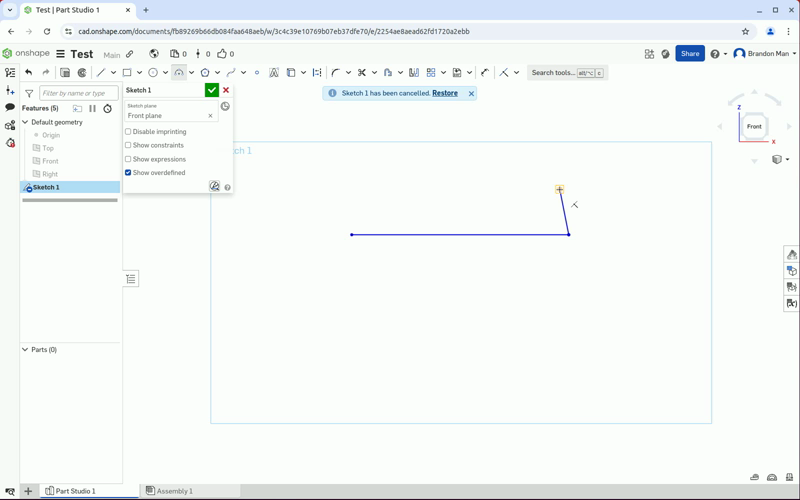
key_down(shift)
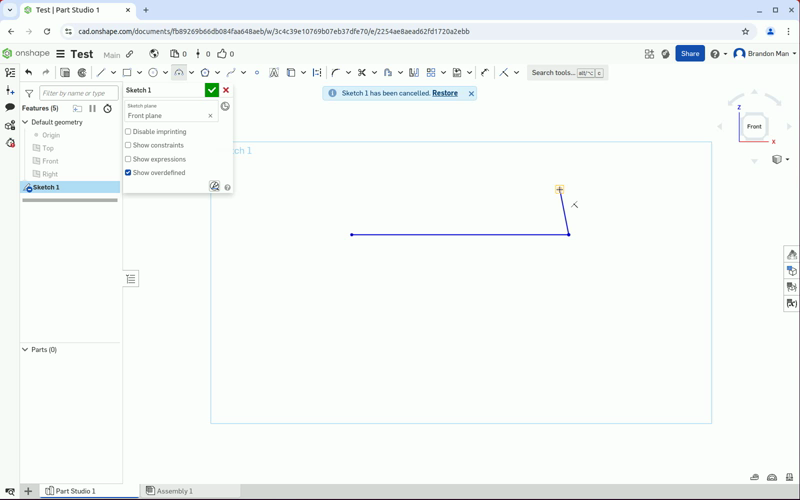
mouse_move(536, 170)
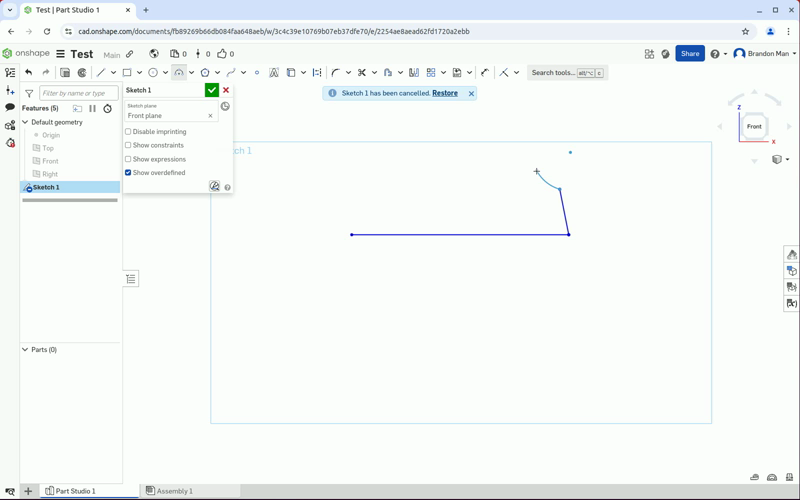
click(536, 170)
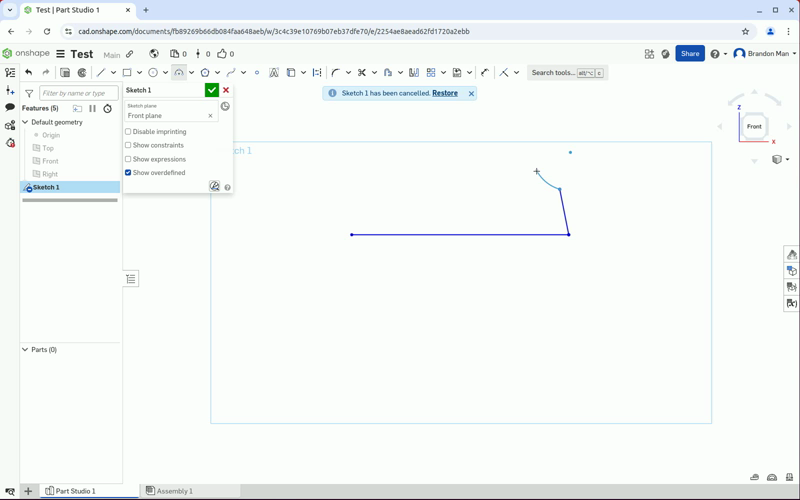
mouse_move(551, 176)
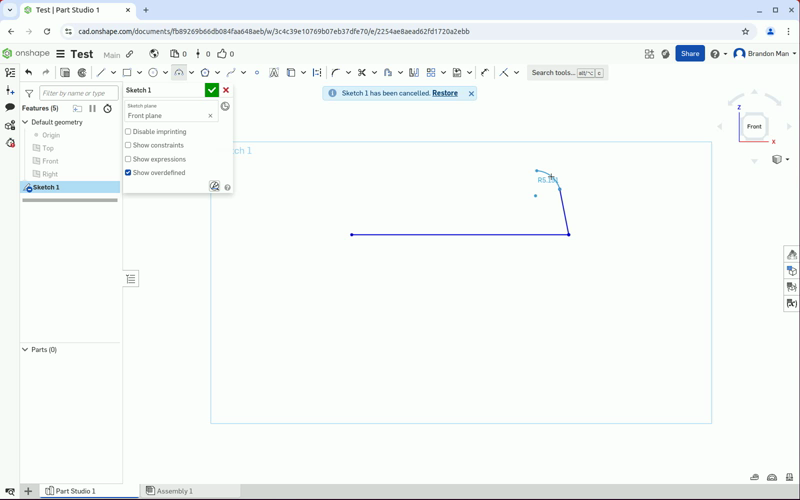
click(551, 176)
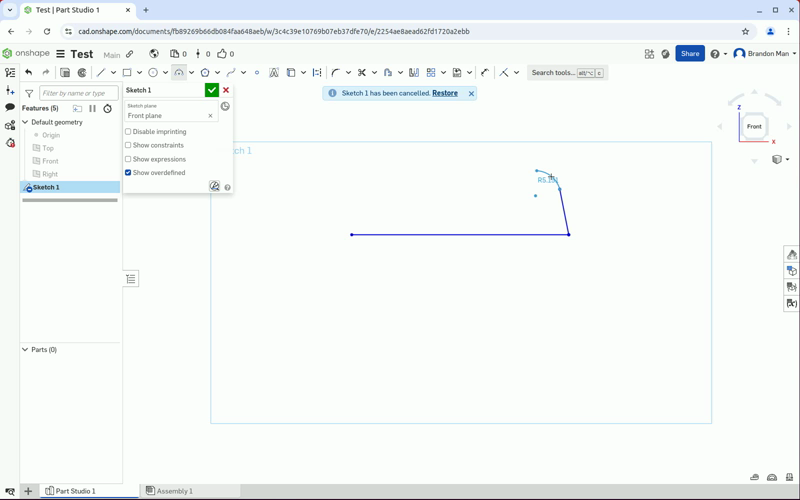
key_up(shift)
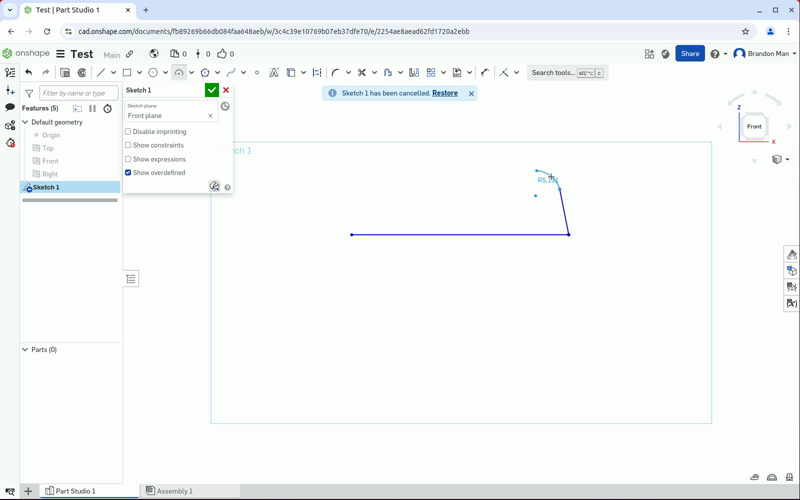
key(esc)
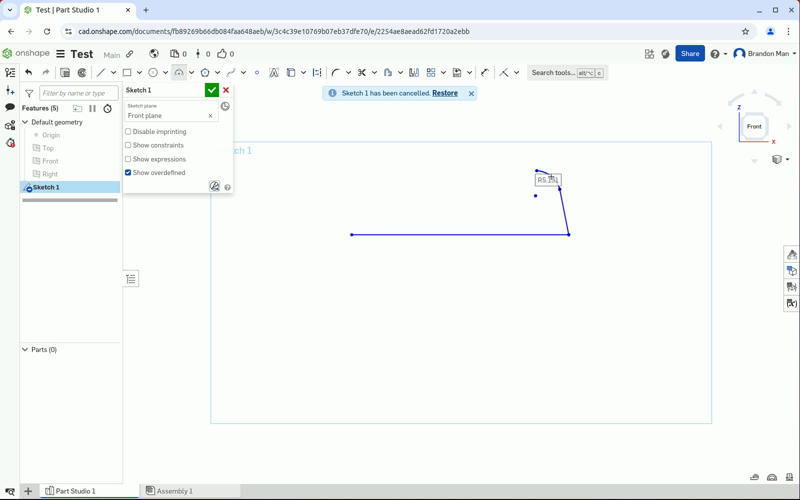
key(l)
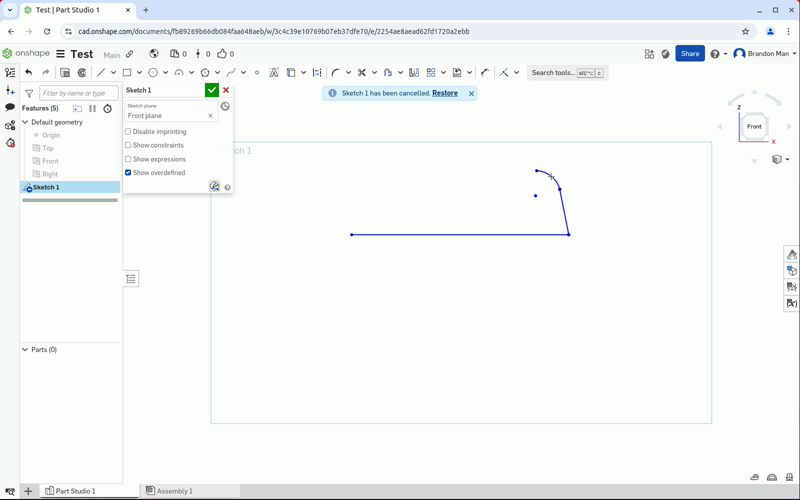
mouse_move(536, 170)
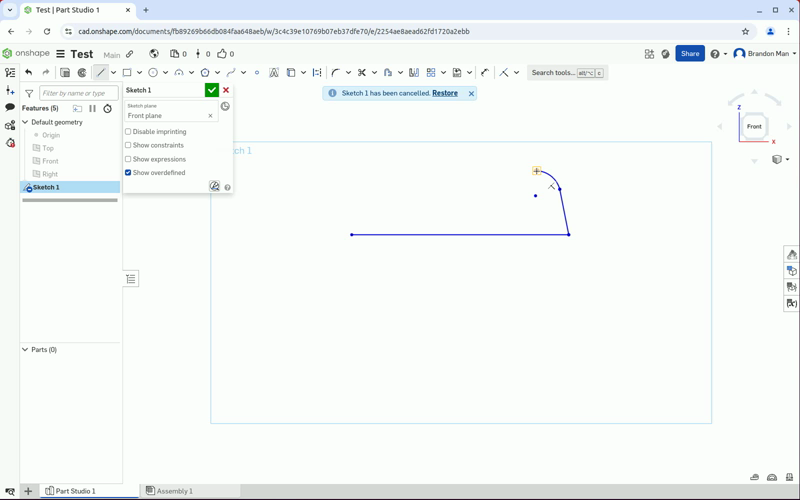
click(536, 170)
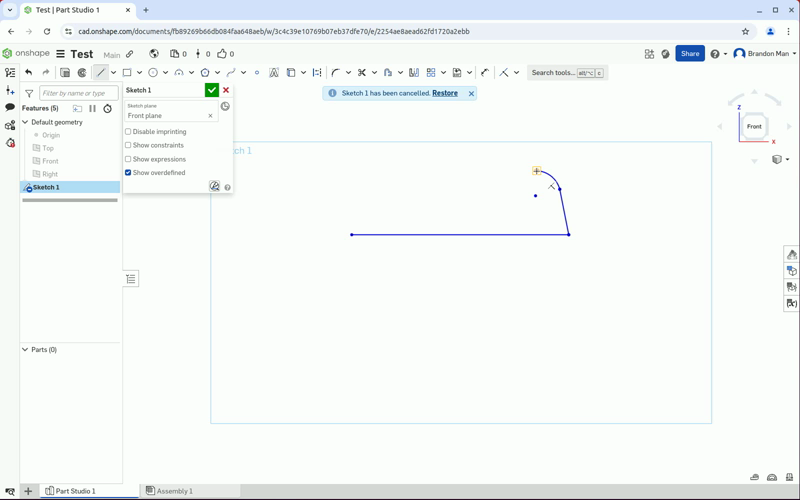
key_down(shift)
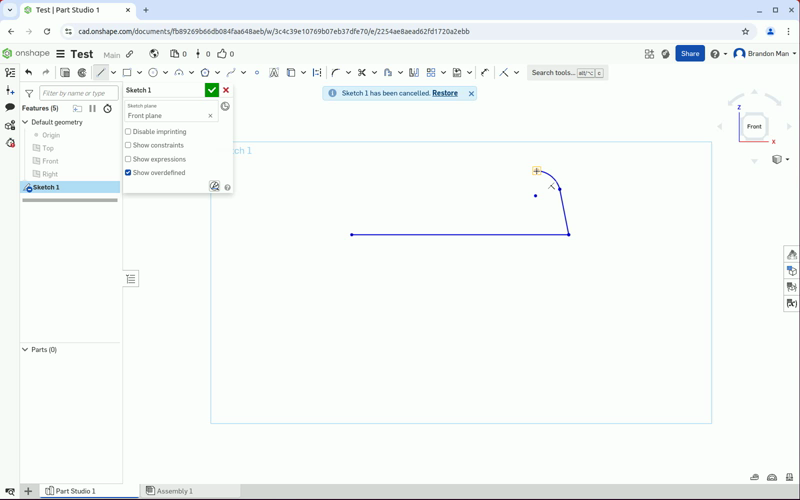
mouse_move(397, 170)
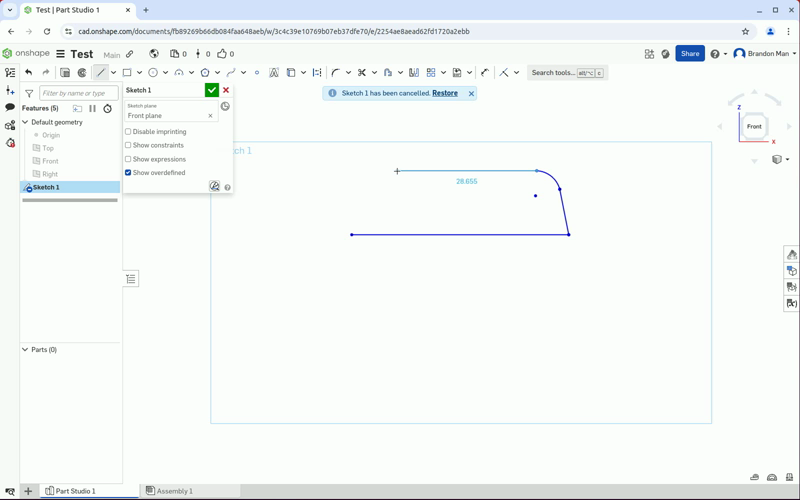
click(397, 170)
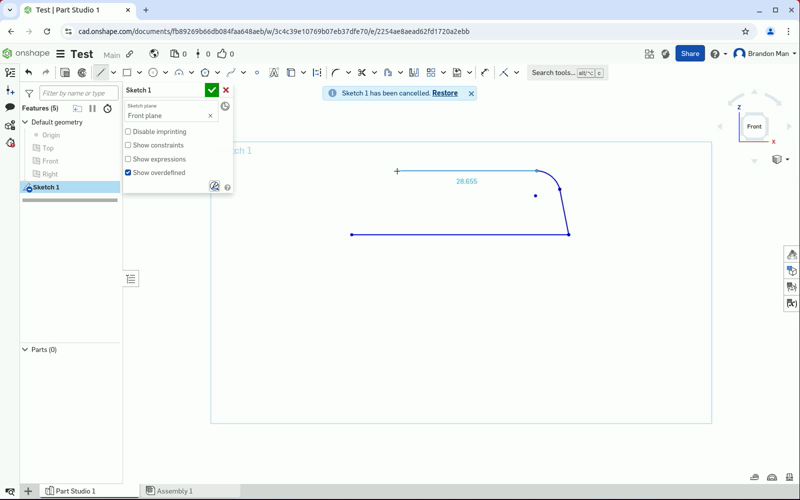
key_up(shift)
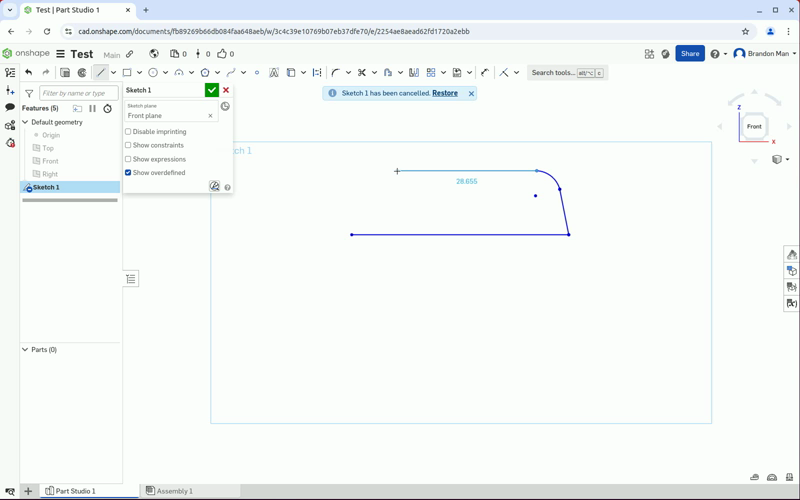
key(esc)
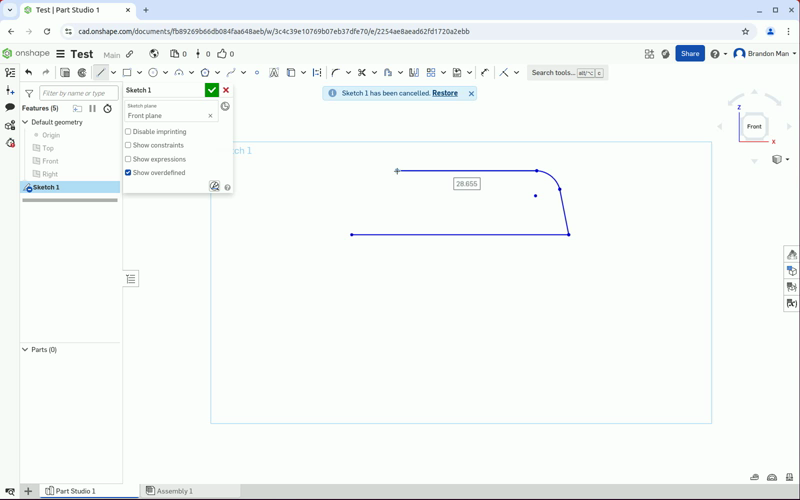
key(a)
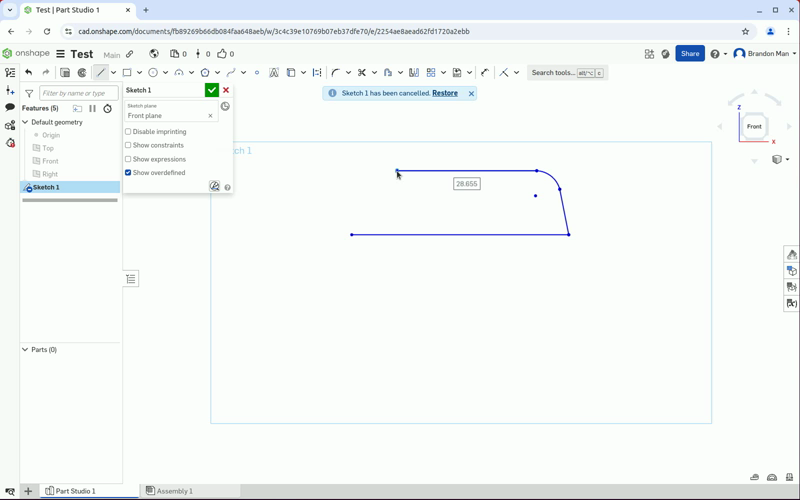
mouse_move(397, 170)
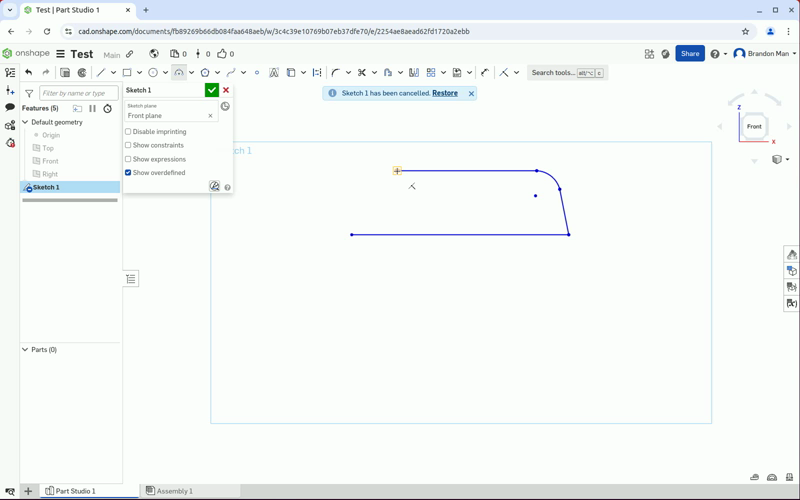
click(397, 170)
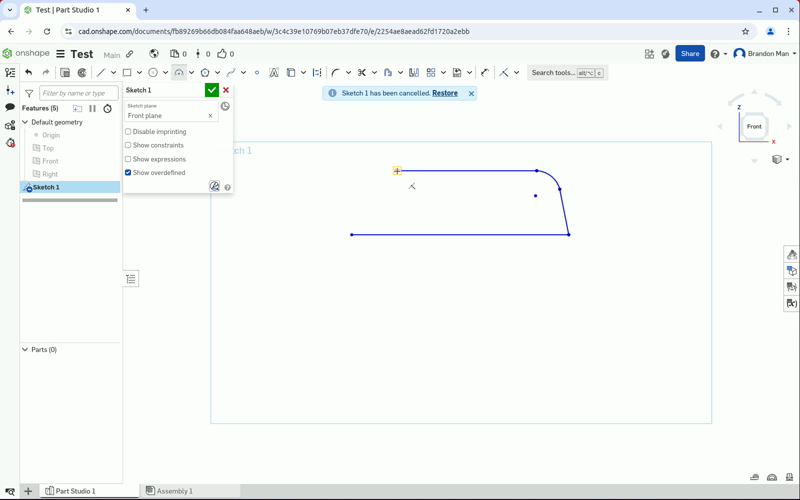
key_down(shift)
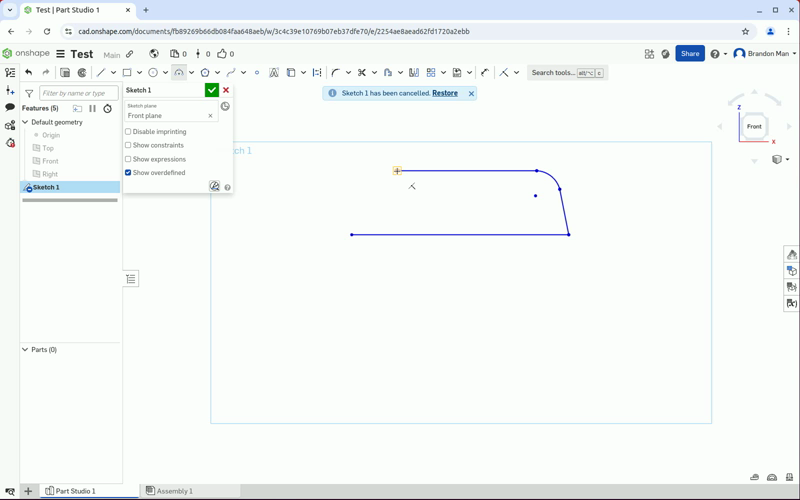
mouse_move(379, 182)
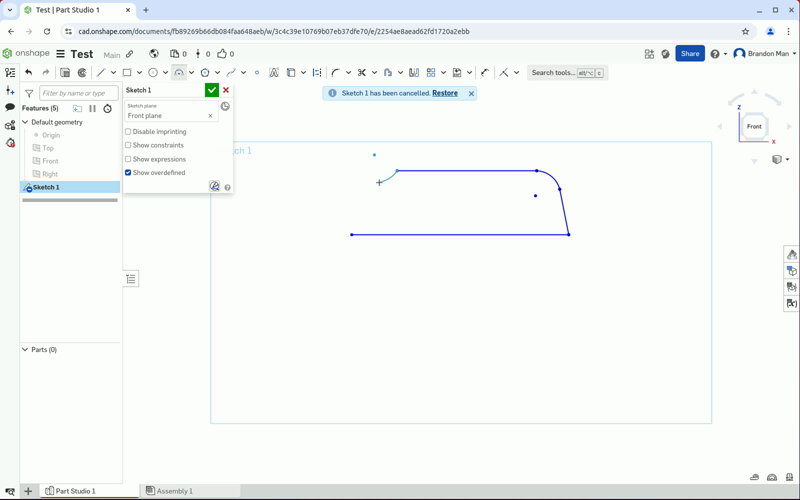
click(379, 182)
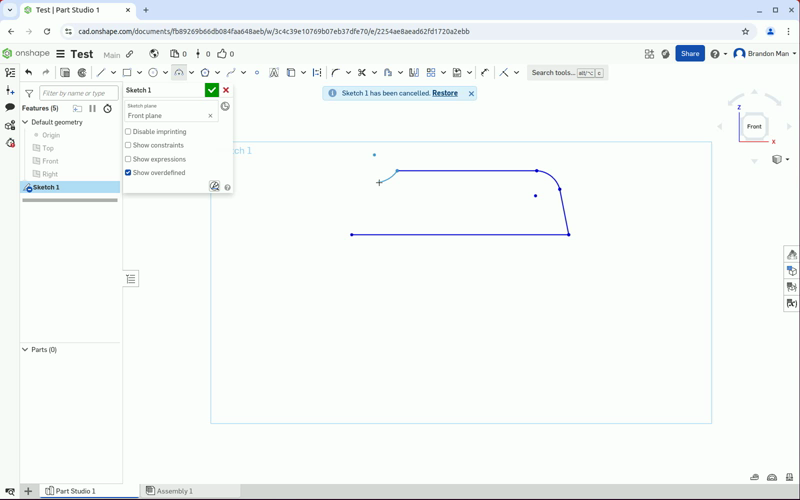
mouse_move(386, 174)
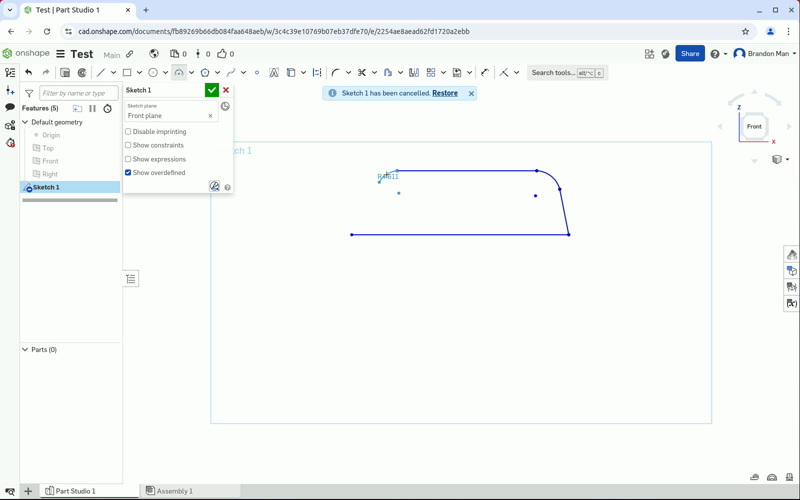
click(386, 174)
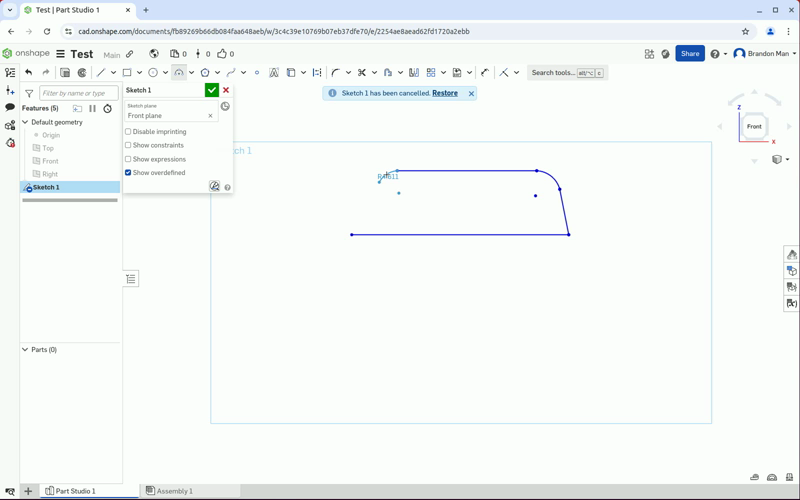
key_up(shift)
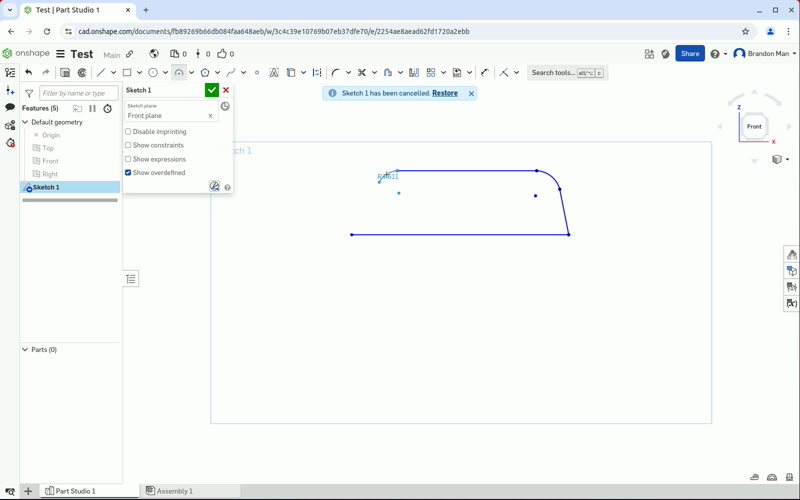
key(esc)
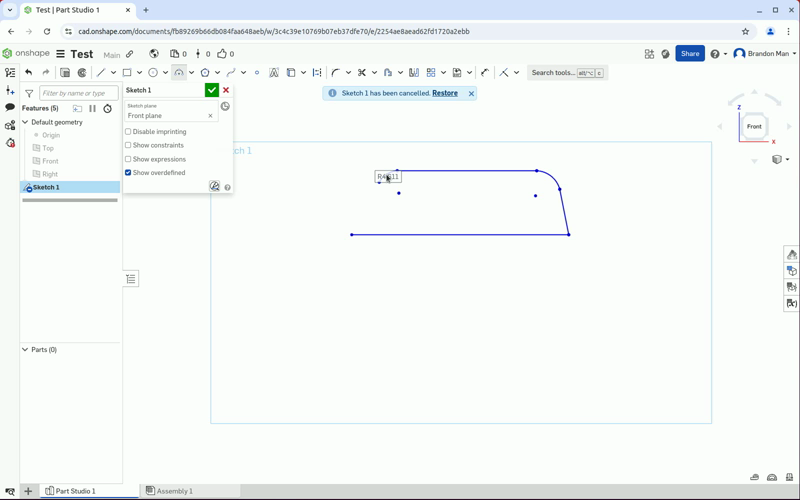
key(l)
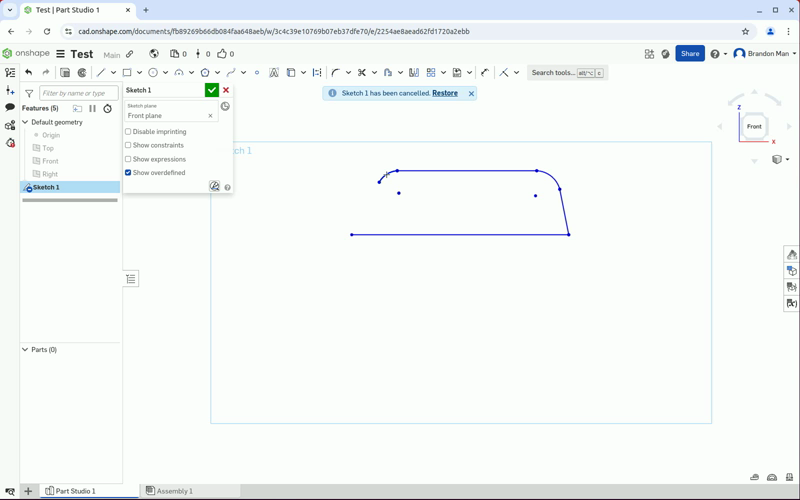
mouse_move(379, 182)
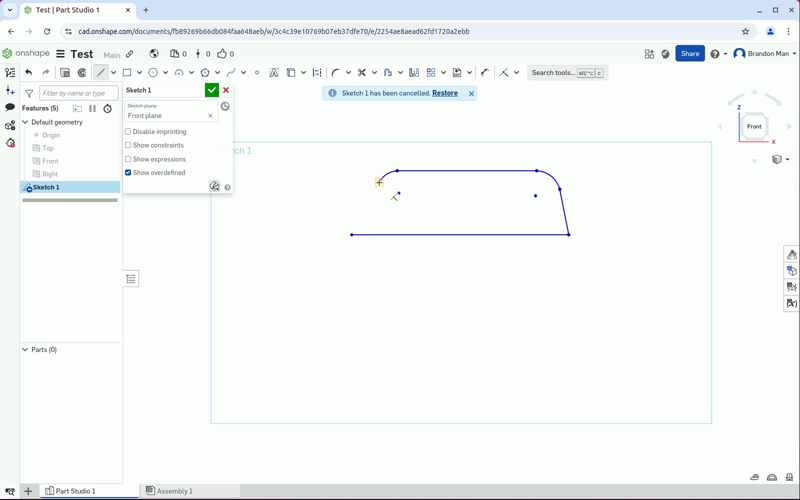
click(379, 182)
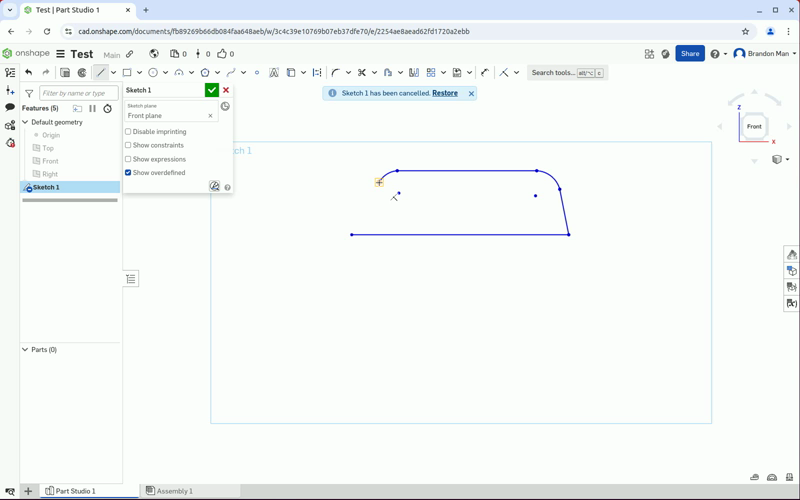
mouse_move(409, 182)
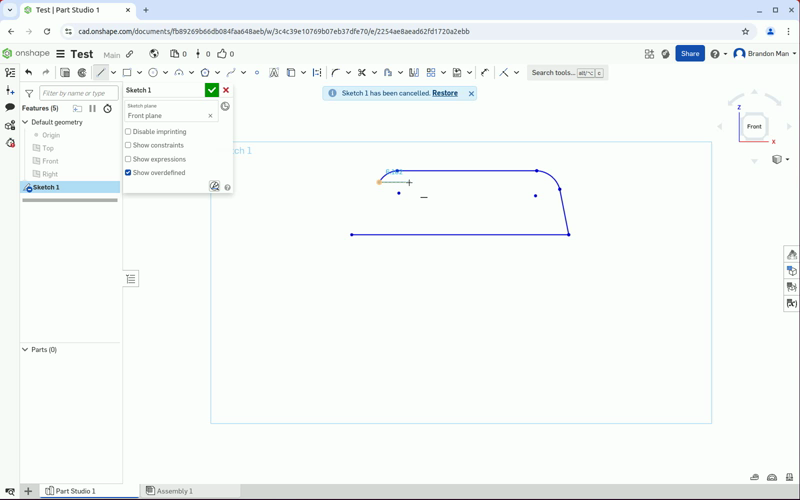
key_down(shift)
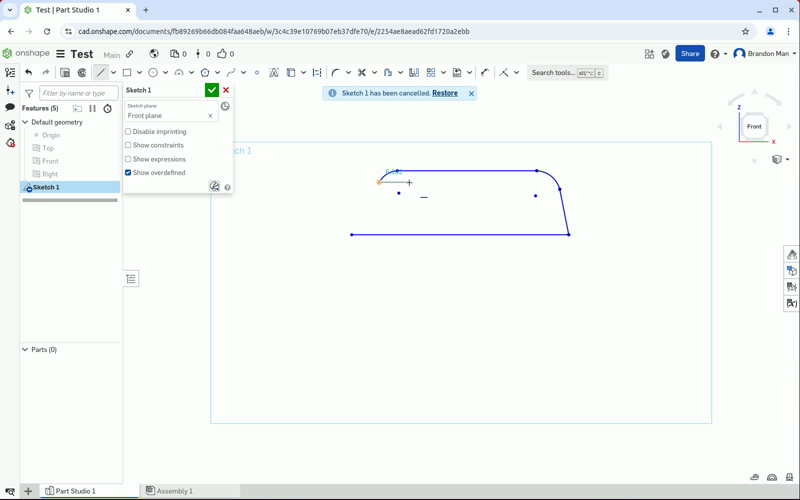
mouse_move(351, 234)
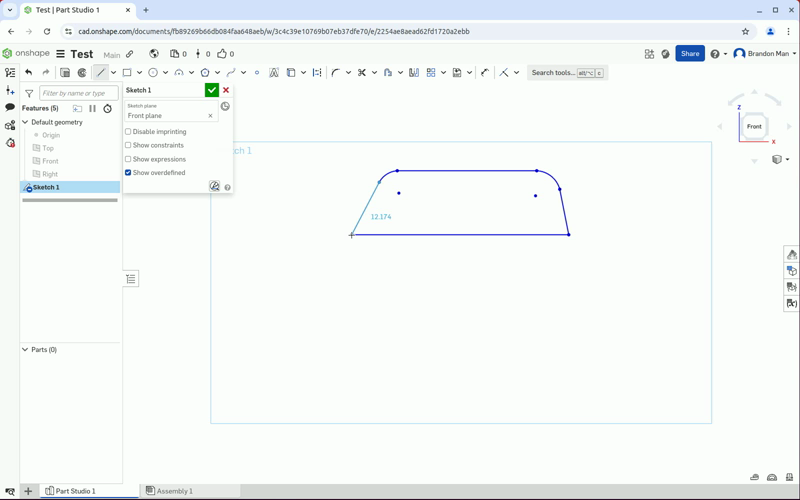
key_up(shift)
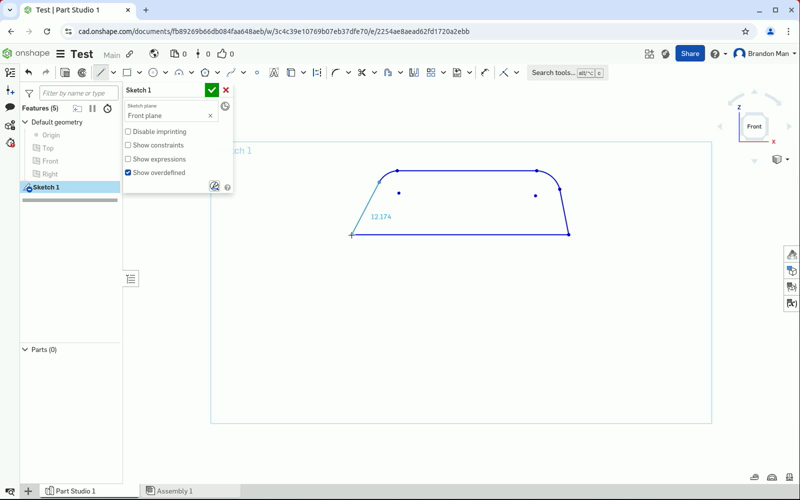
click(351, 234)
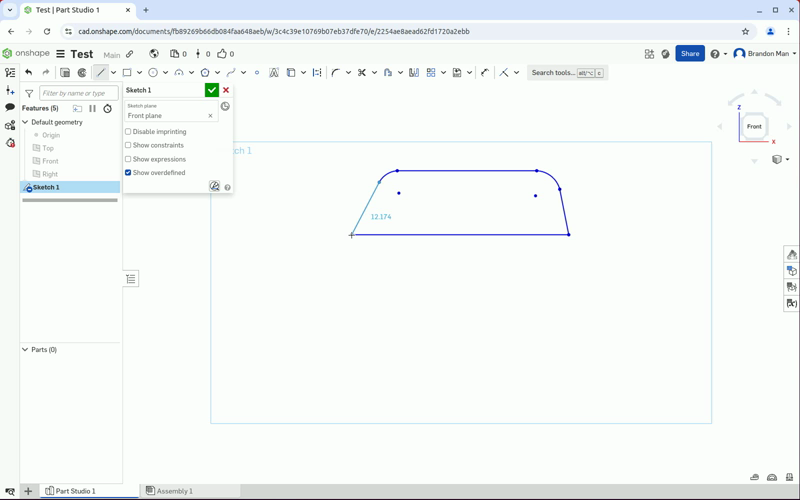
key(esc)
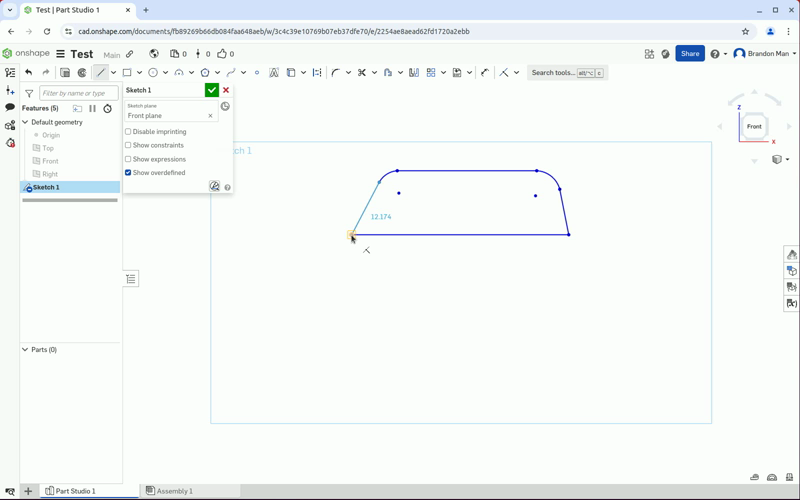
mouse_move(401, 219)
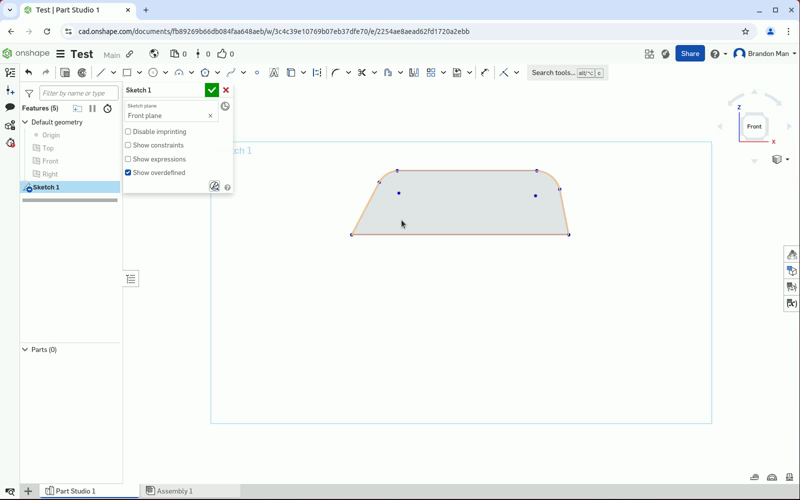
click(401, 219)
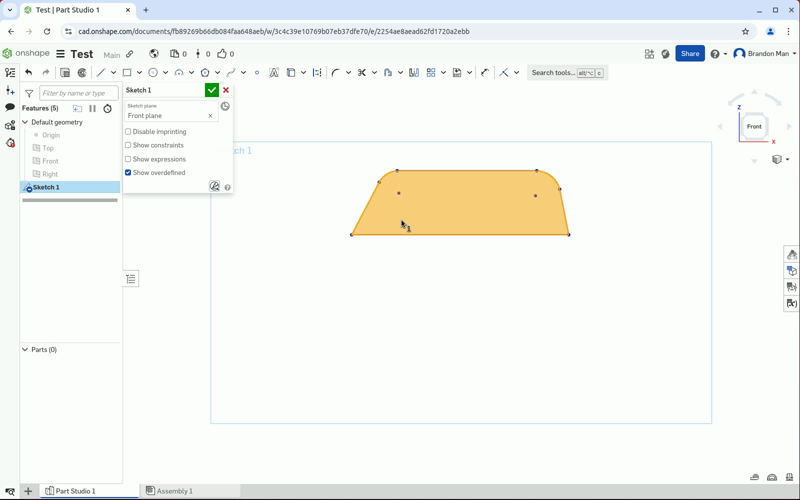
mouse_move(73, 352)
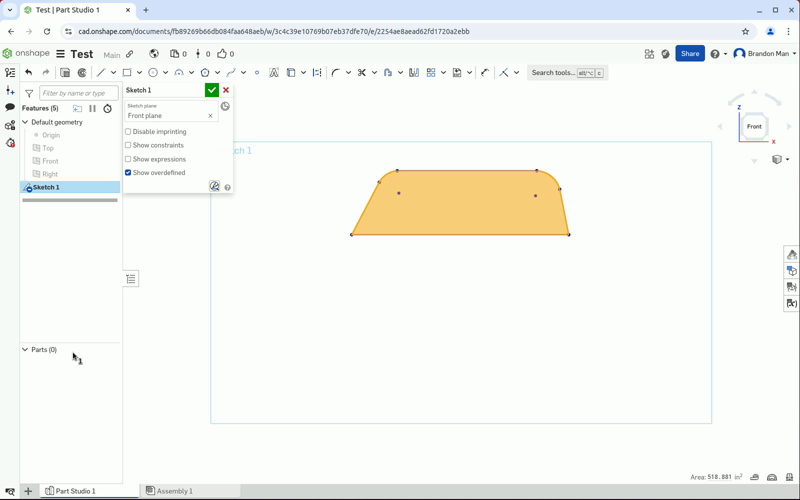
key(shift+y)
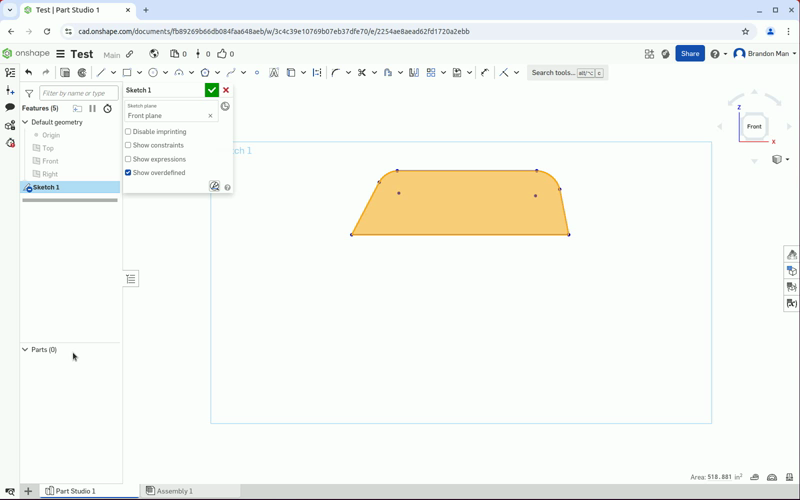
key(shift+e)
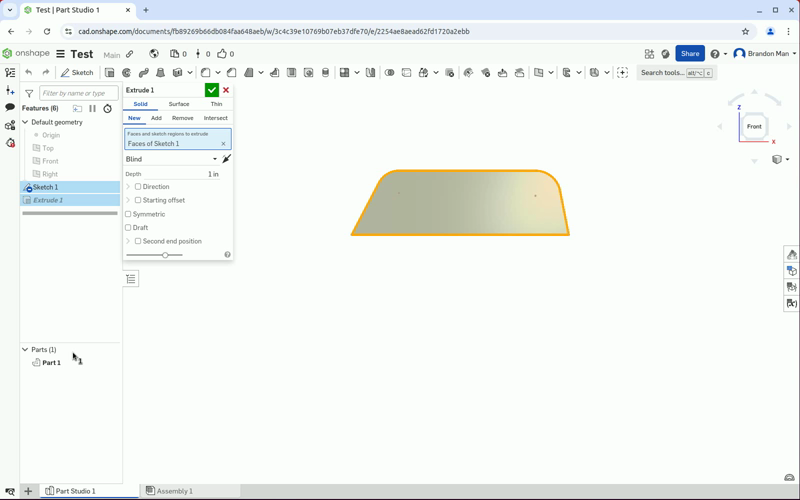
mouse_move(143, 106)
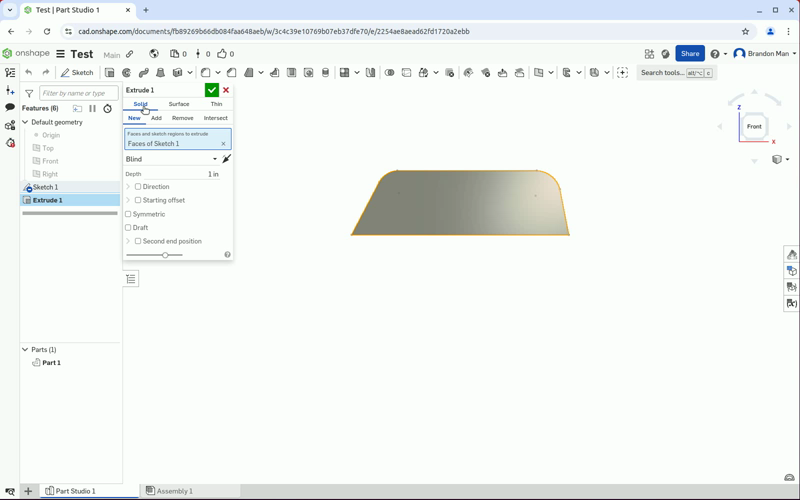
click(143, 106)
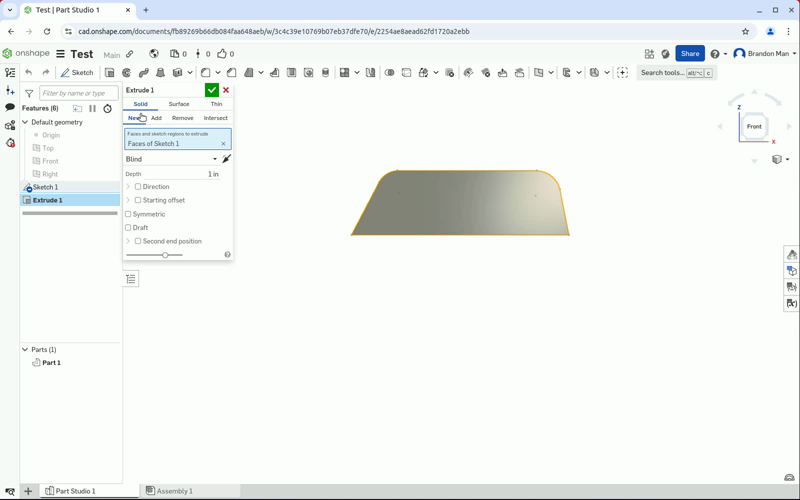
mouse_move(137, 120)
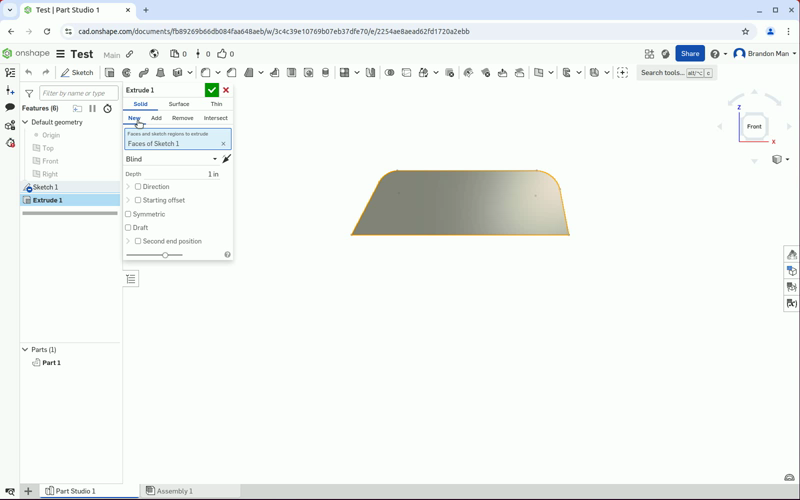
click(137, 120)
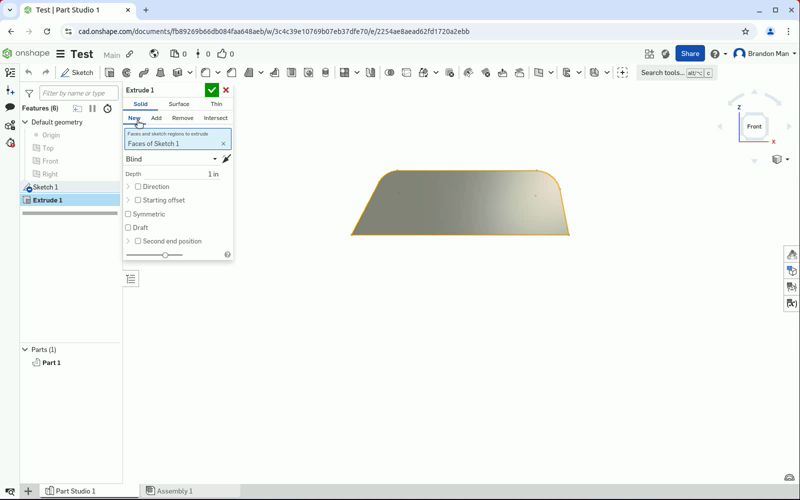
key(tab, 4)
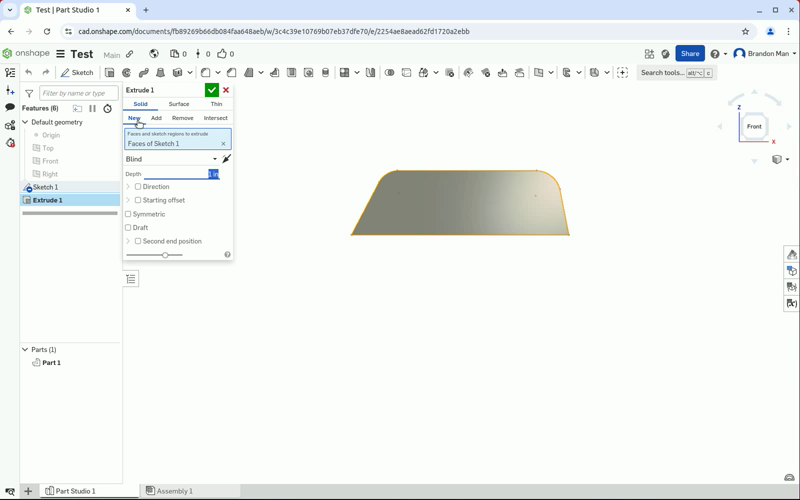
text(-3.611)
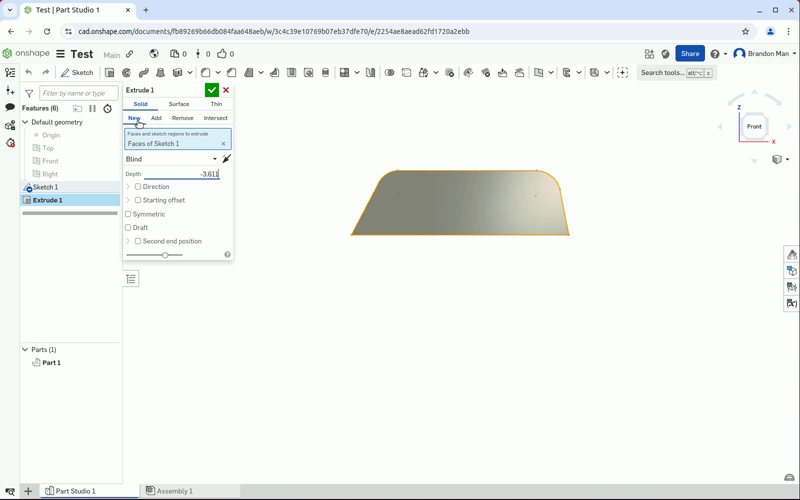
key(enter)
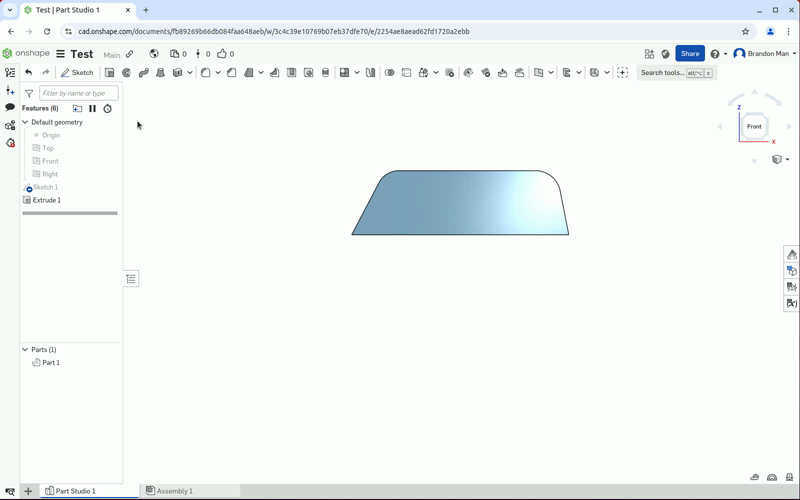
key(shift+h)
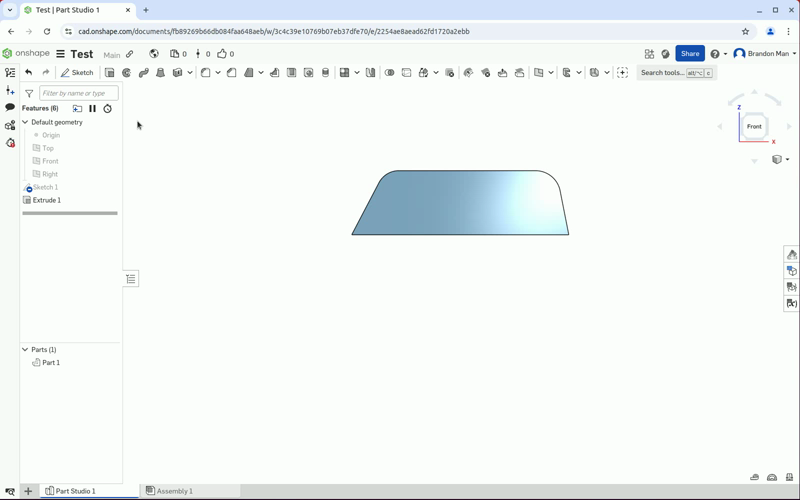
key(shift+h)
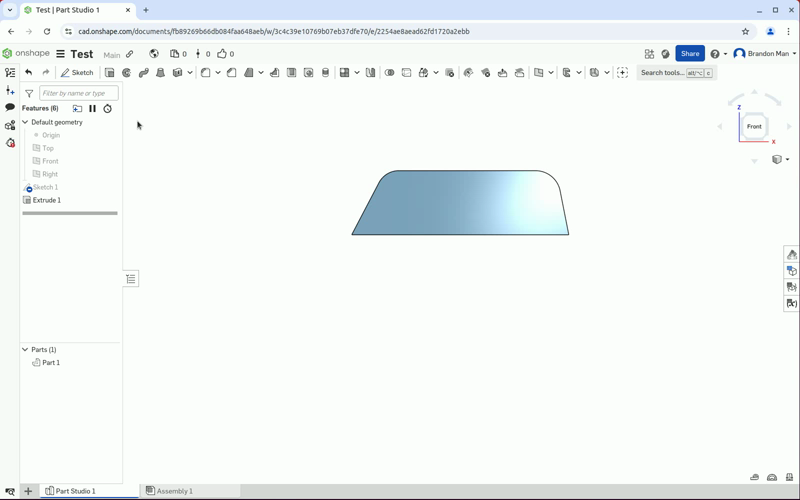
mouse_move(73, 189)
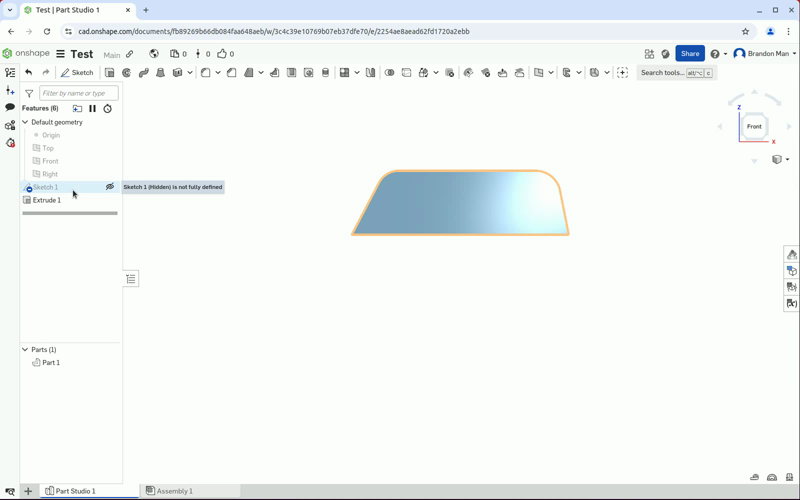
click(73, 189)
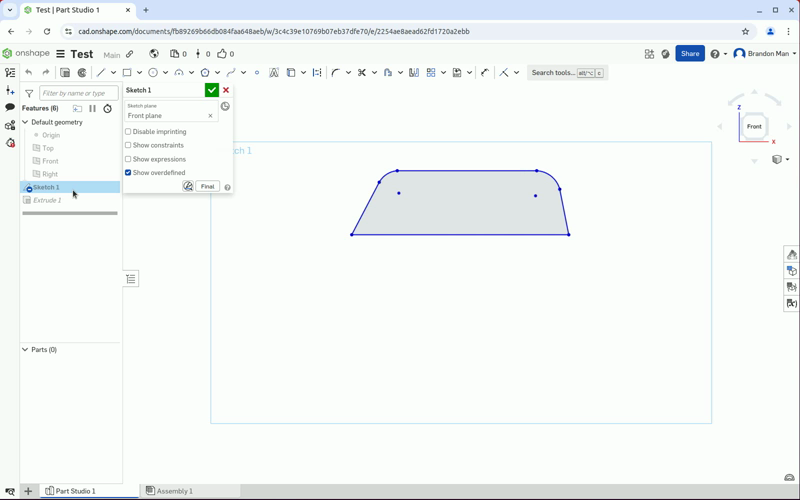
mouse_move(229, 92)
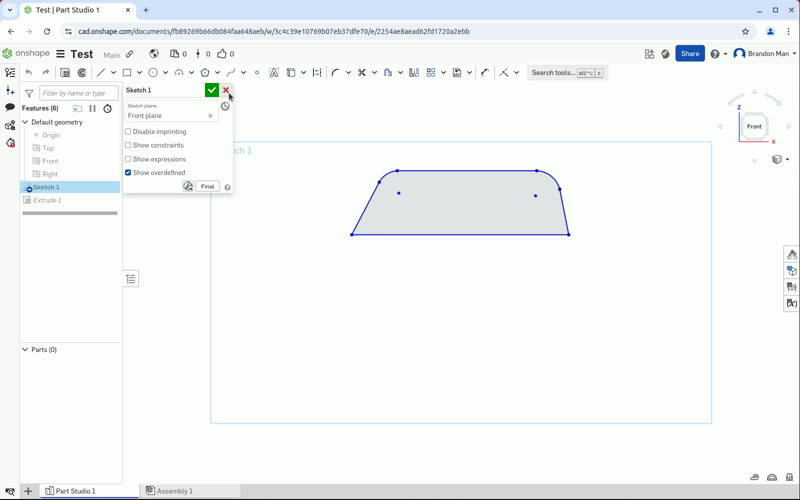
click(229, 92)
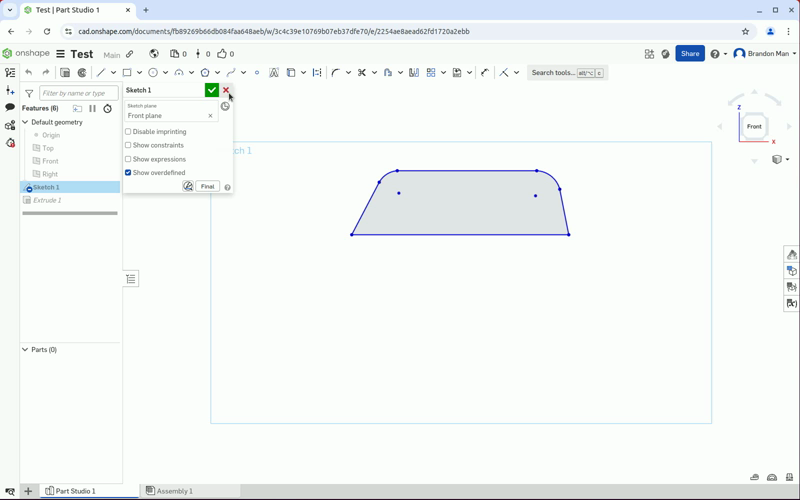
key(shift+s)
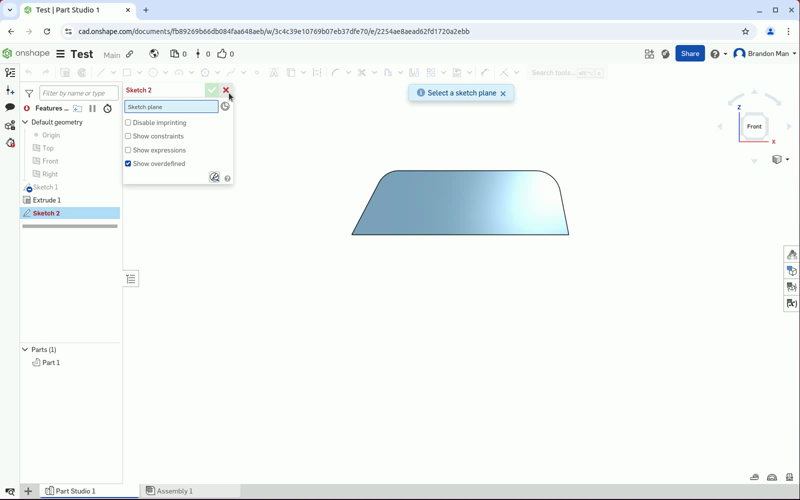
mouse_move(73, 163)
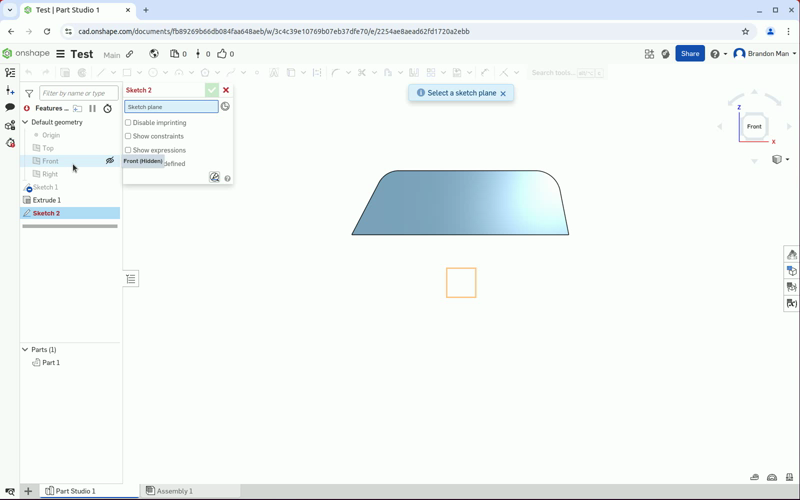
click(73, 163)
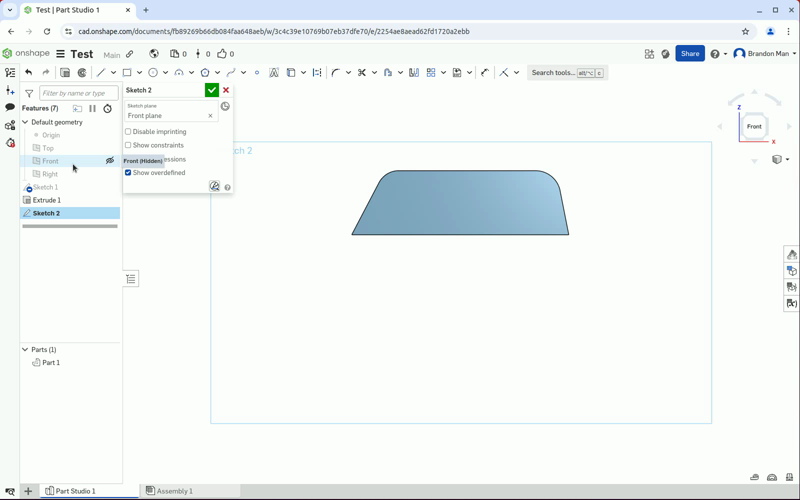
mouse_move(73, 352)
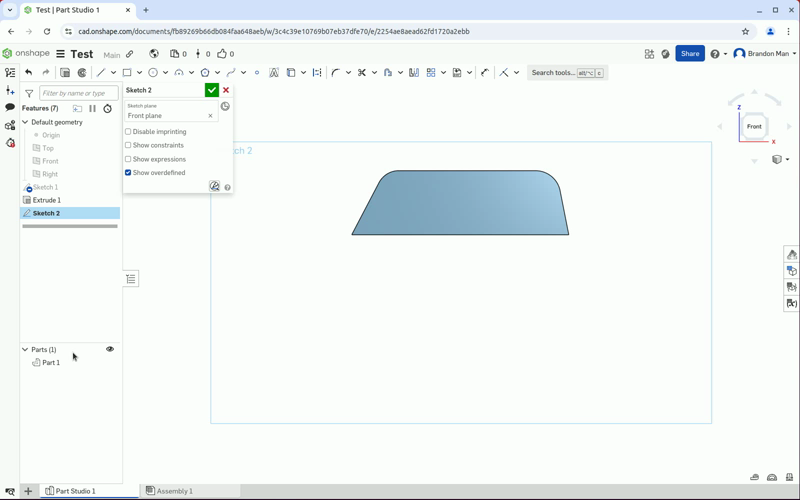
key(y)
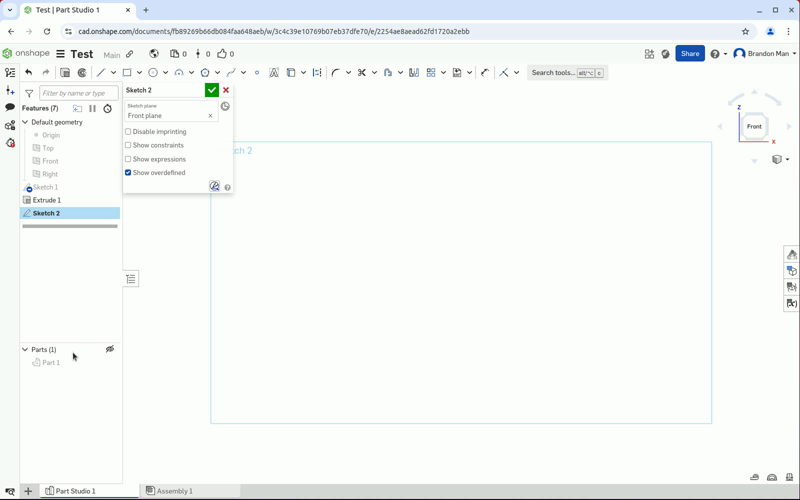
key(l)
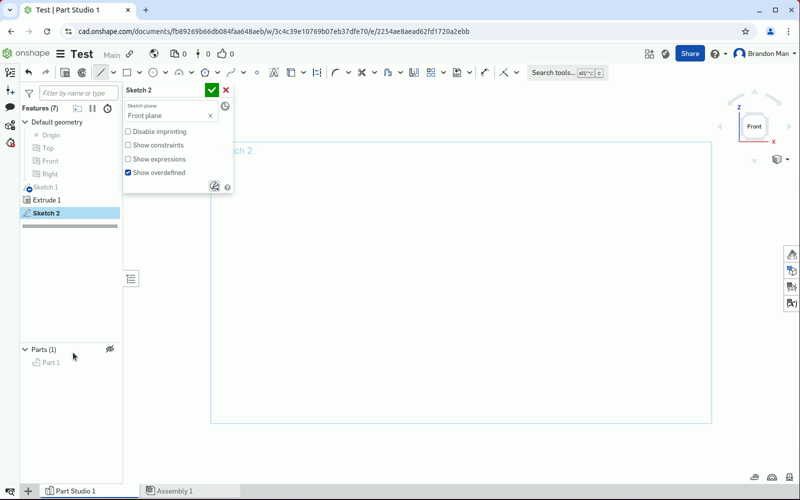
key_down(shift)
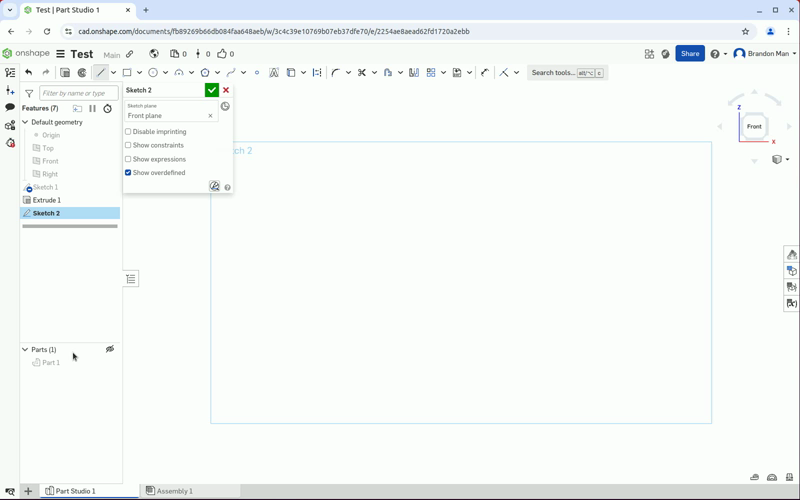
mouse_move(351, 330)
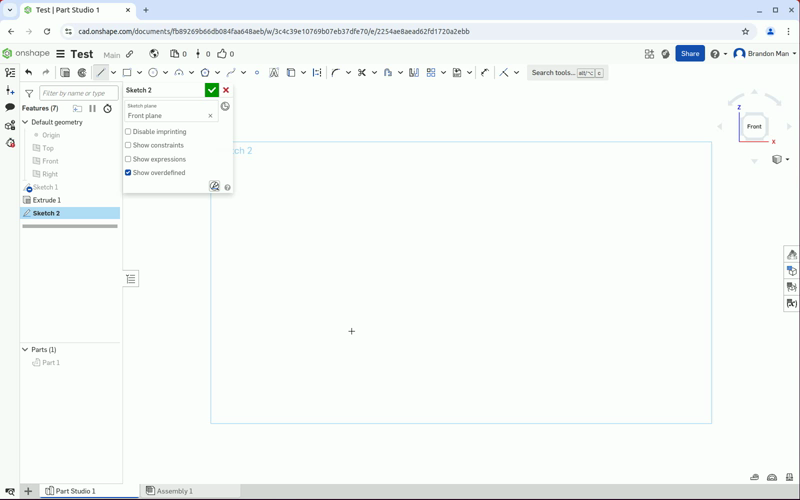
click(351, 330)
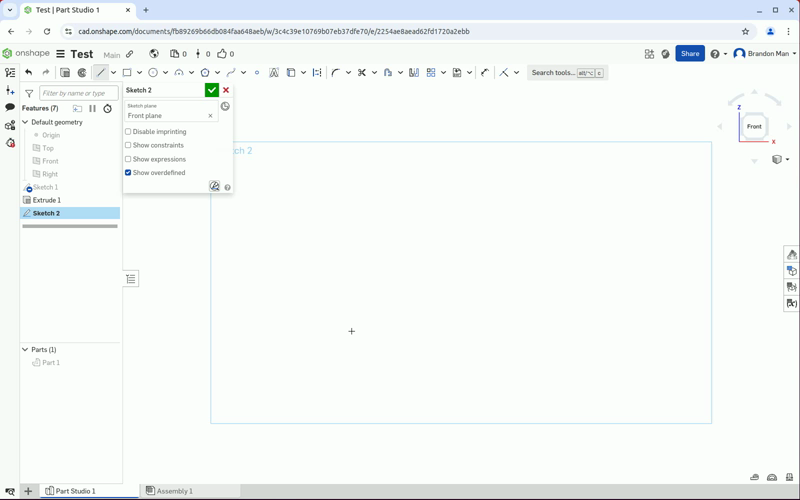
key_up(shift)
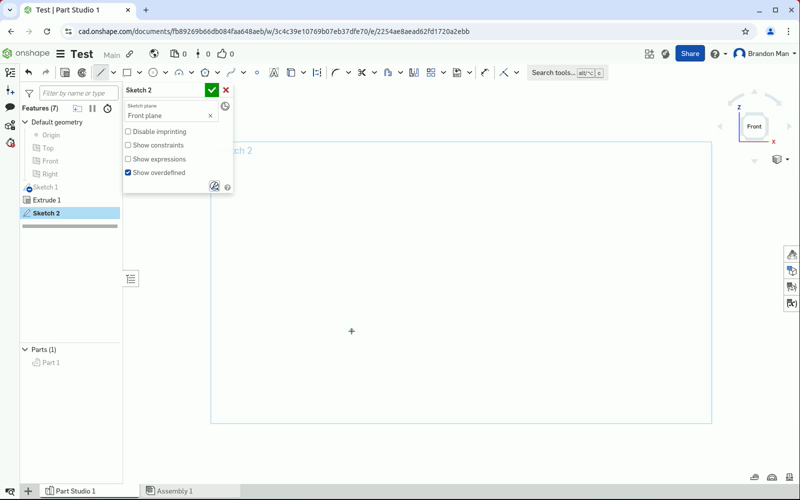
key_down(shift)
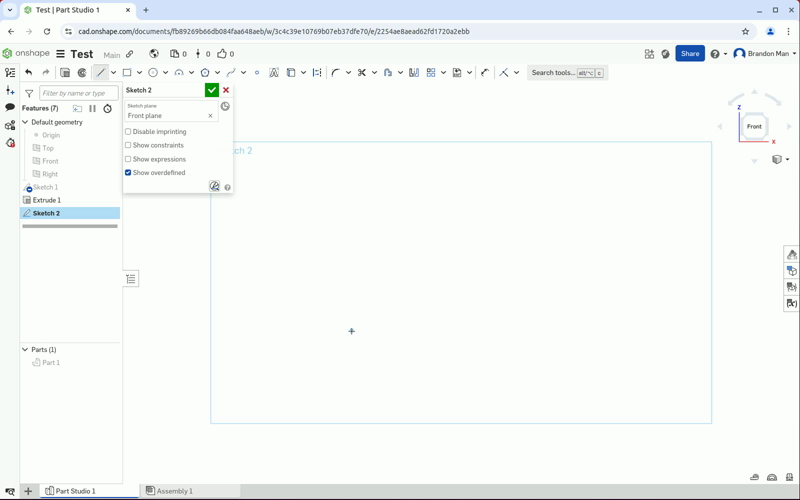
mouse_move(568, 330)
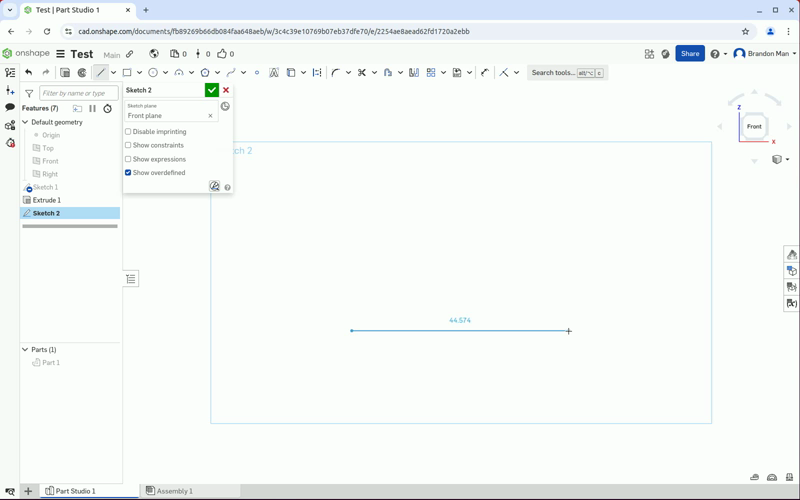
click(568, 330)
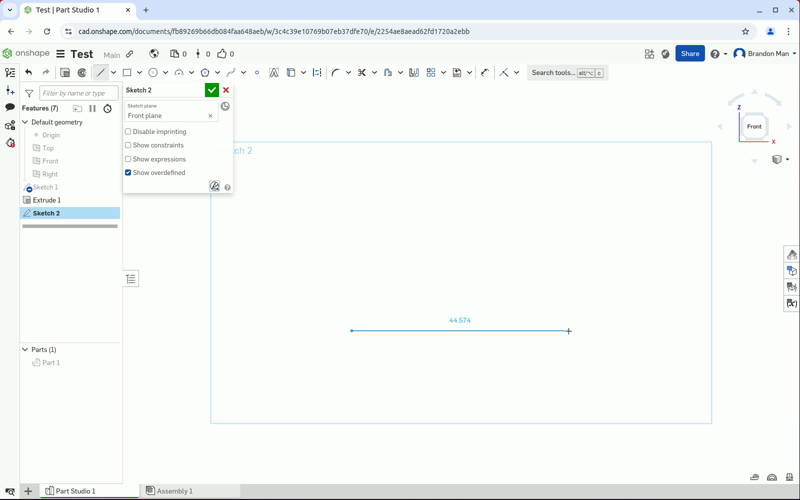
key_up(shift)
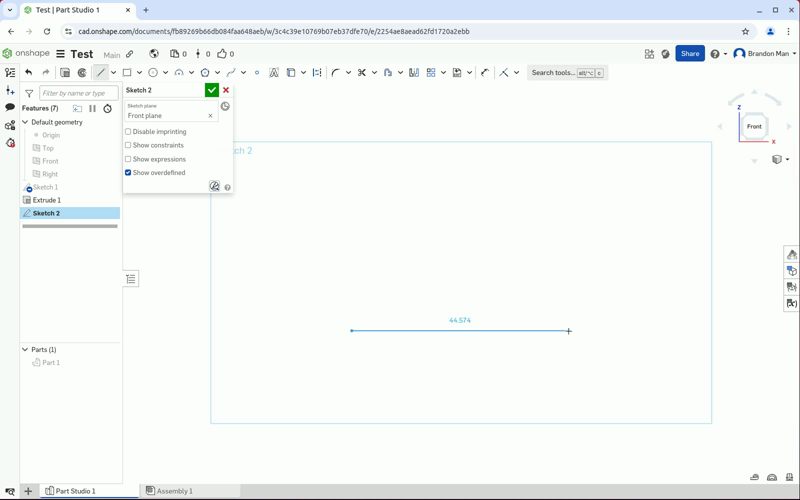
key_down(shift)
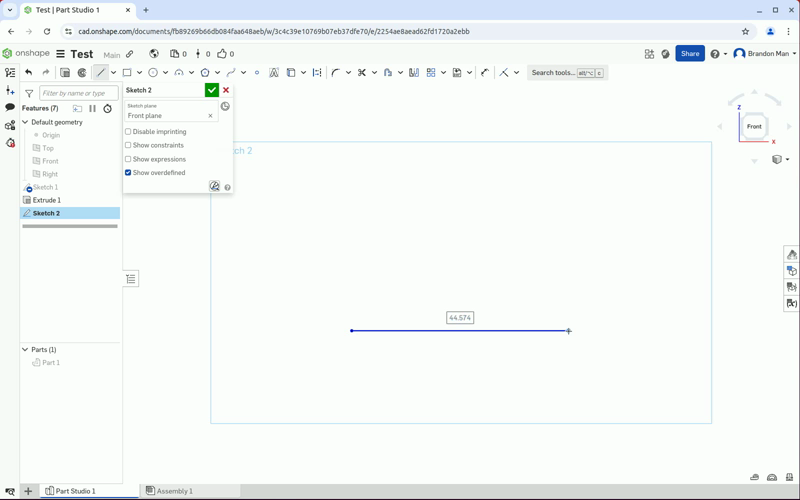
mouse_move(568, 234)
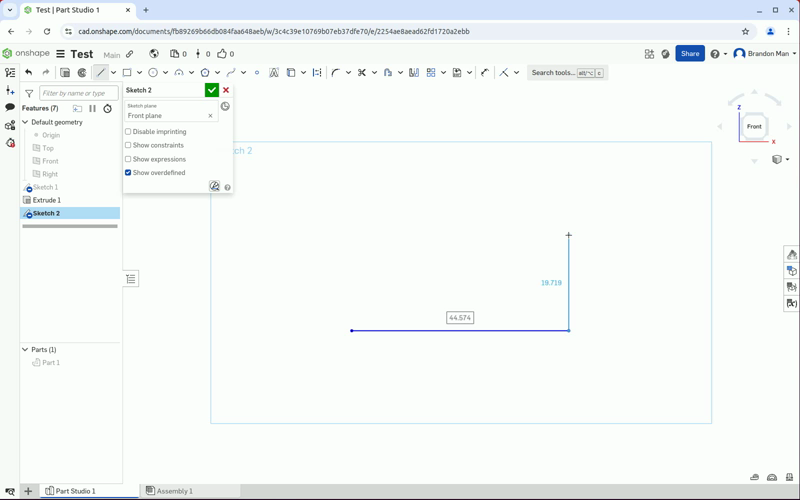
click(568, 234)
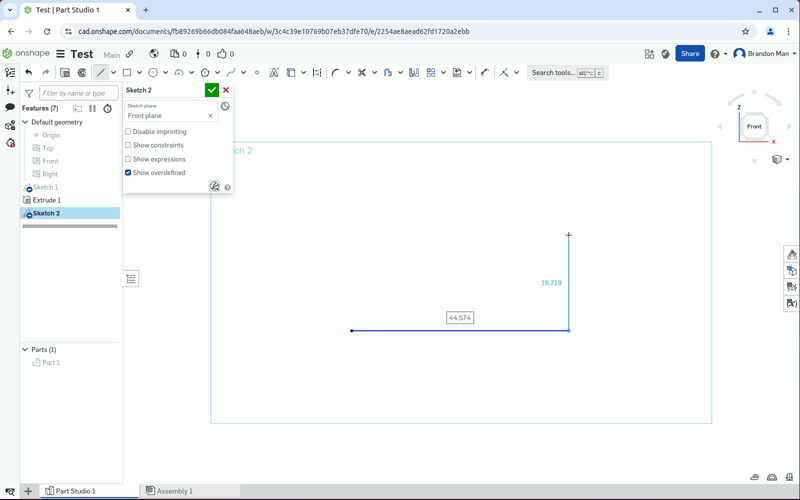
key_up(shift)
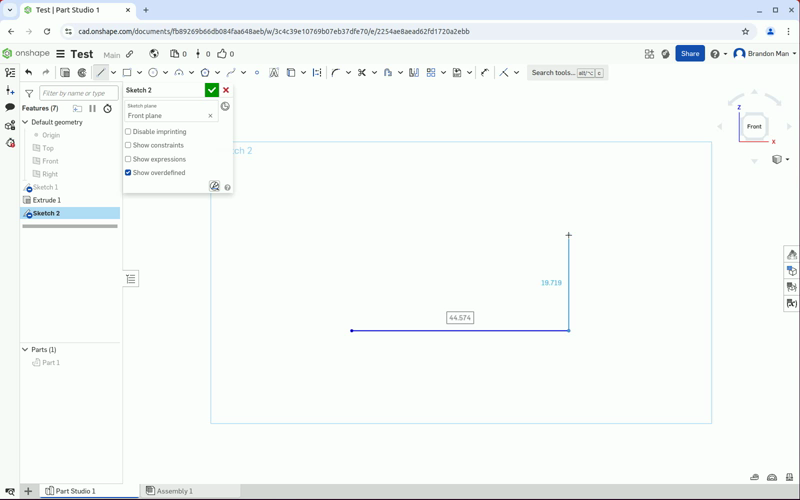
key_down(shift)
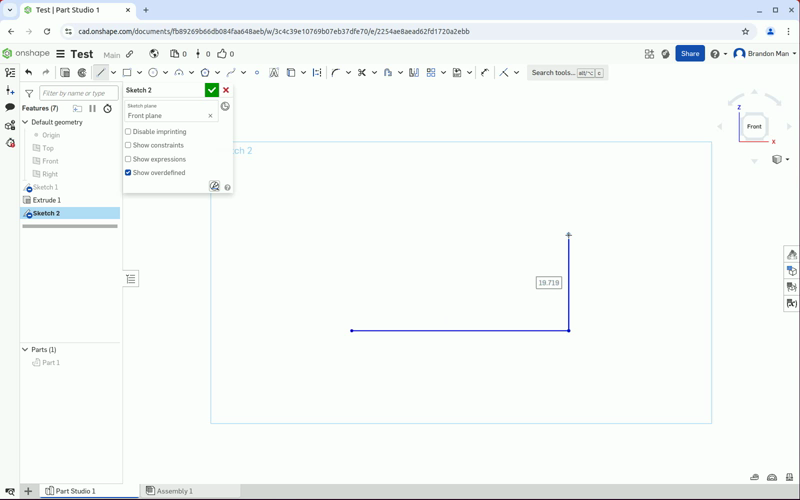
mouse_move(351, 234)
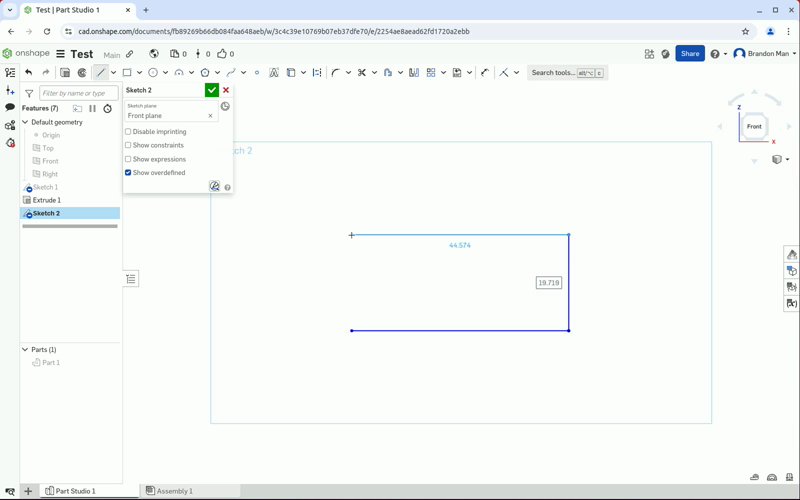
click(351, 234)
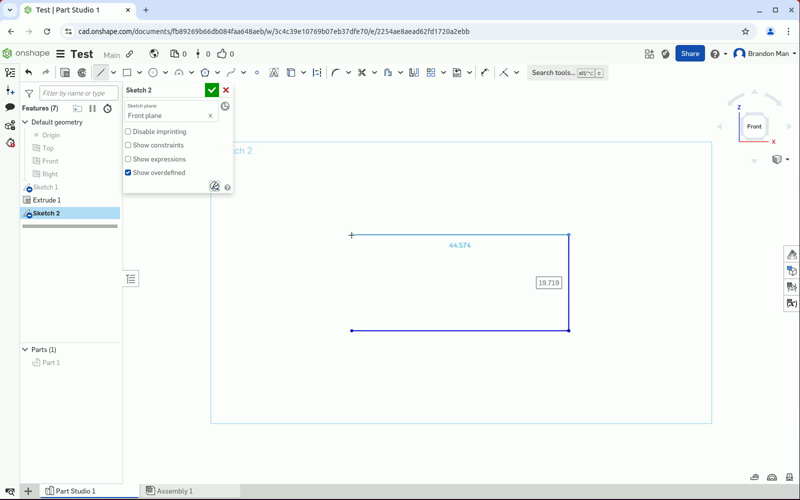
key_up(shift)
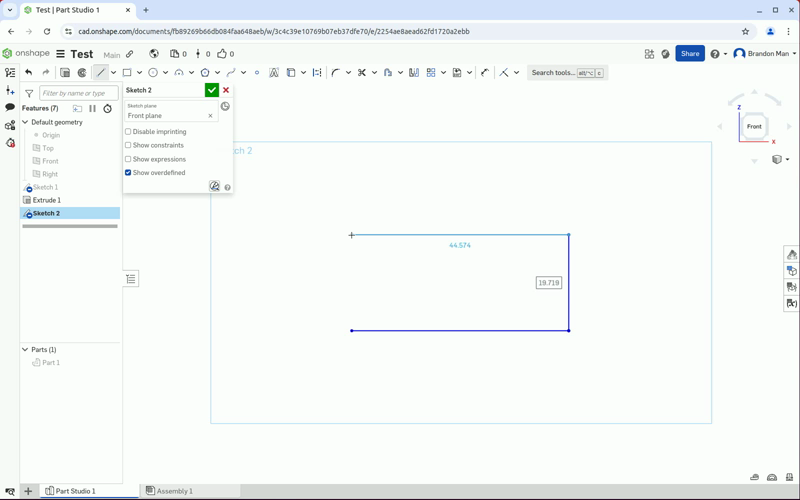
key_down(shift)
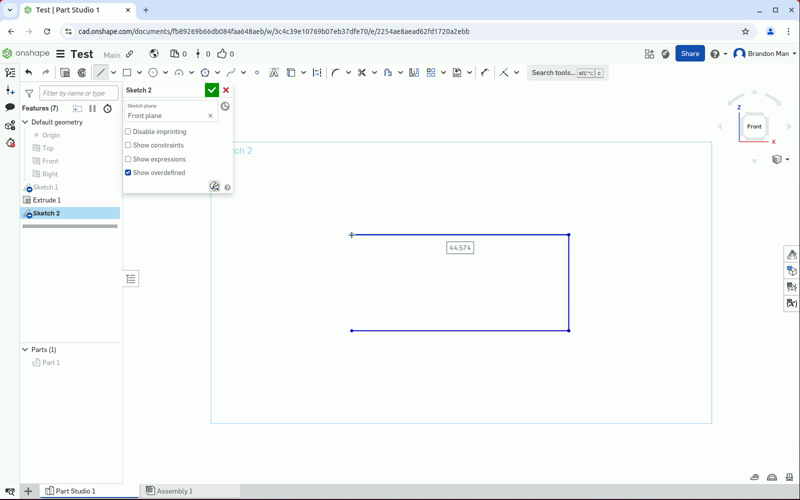
mouse_move(351, 330)
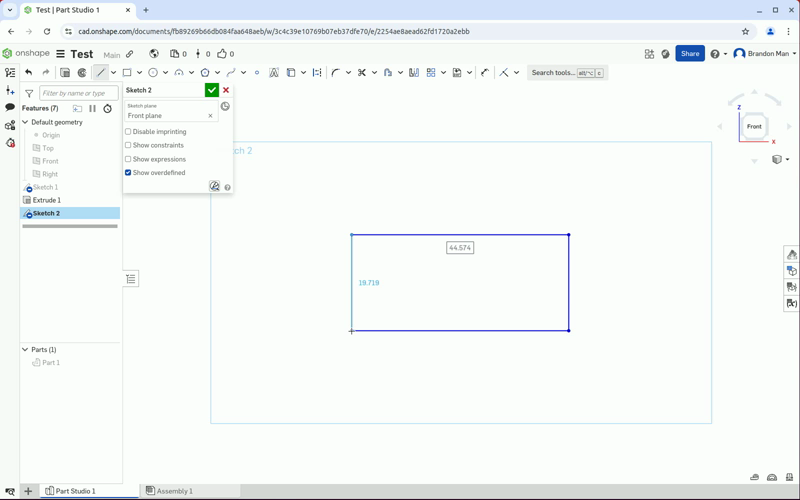
key_up(shift)
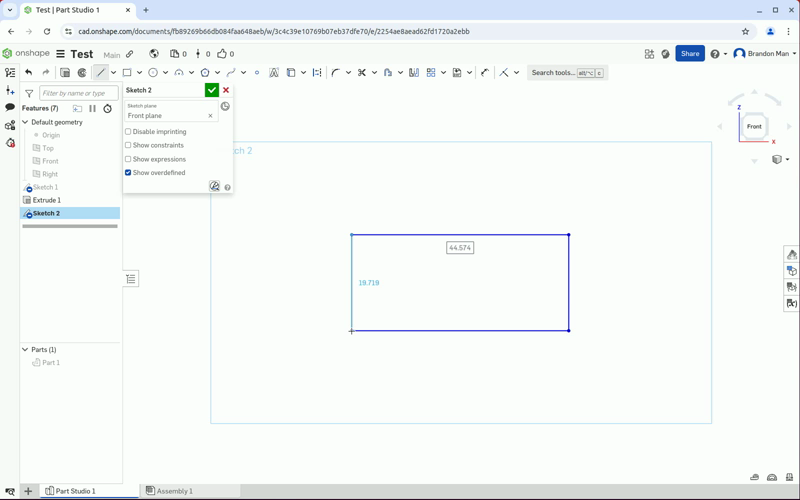
click(351, 330)
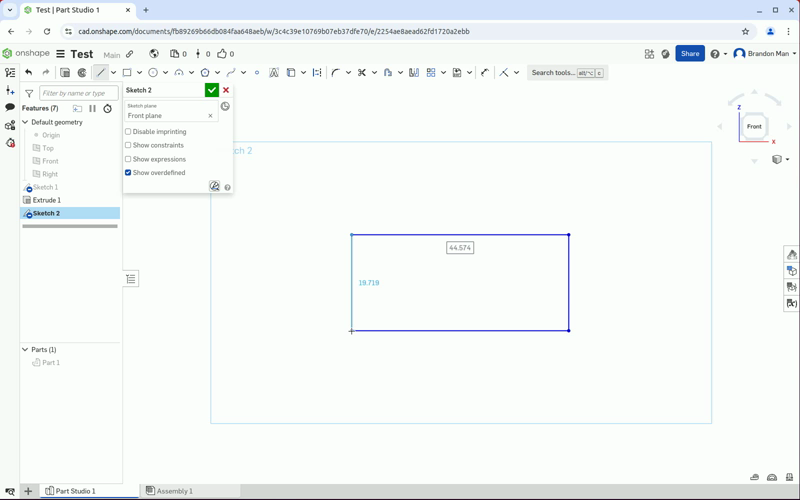
key(esc)
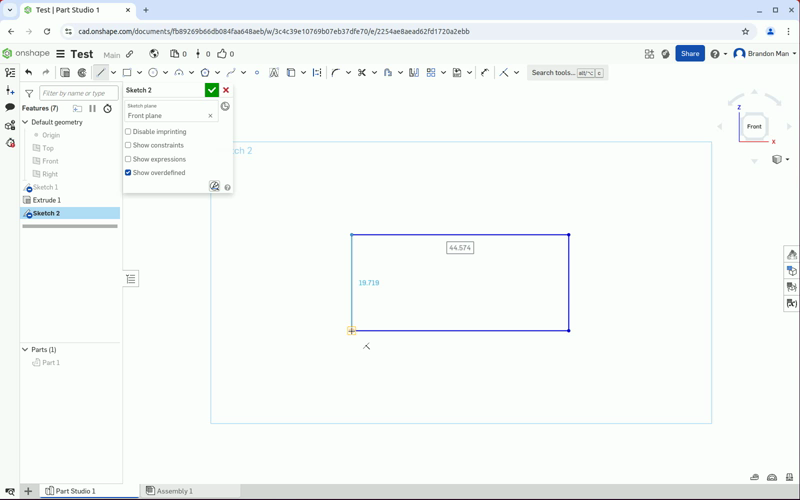
key(c)
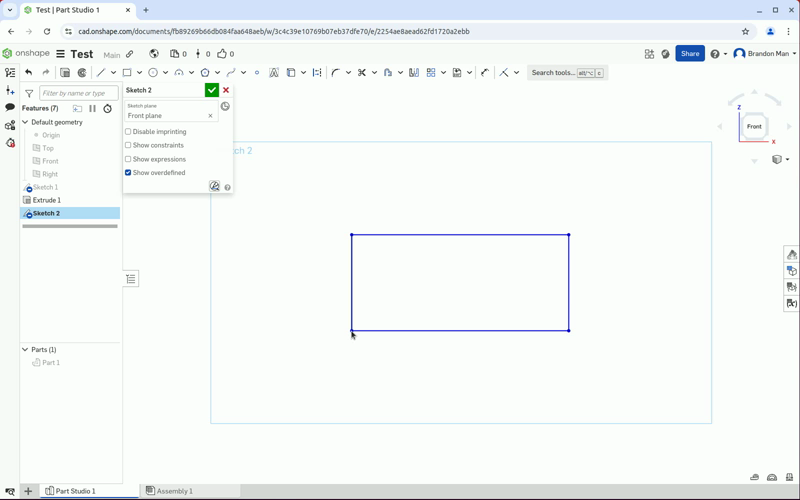
key_down(shift)
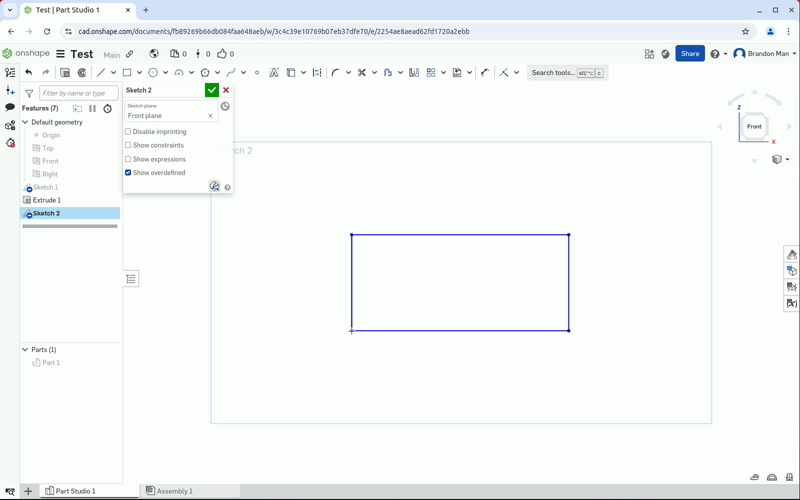
mouse_move(399, 282)
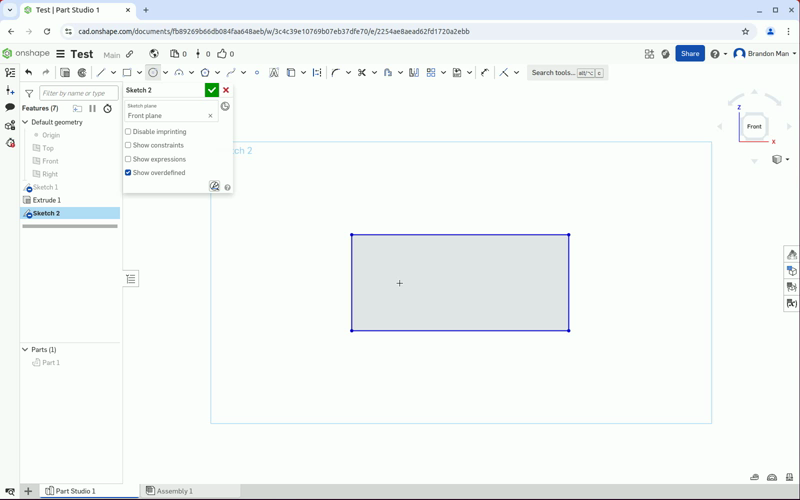
click(399, 282)
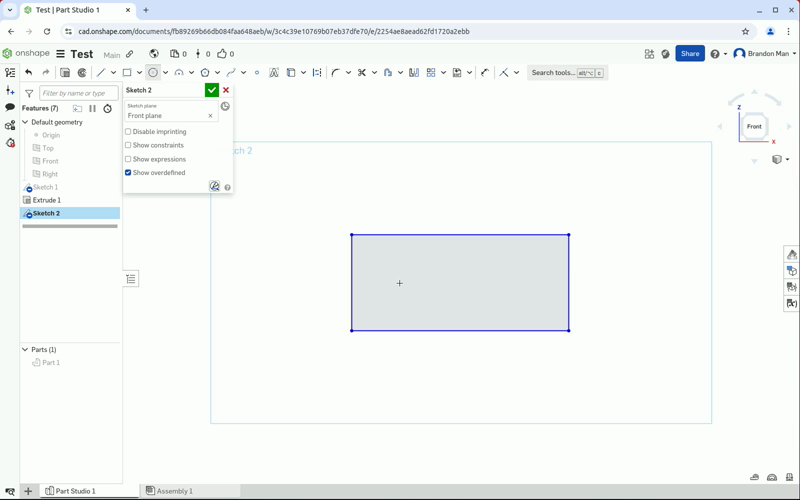
key_up(shift)
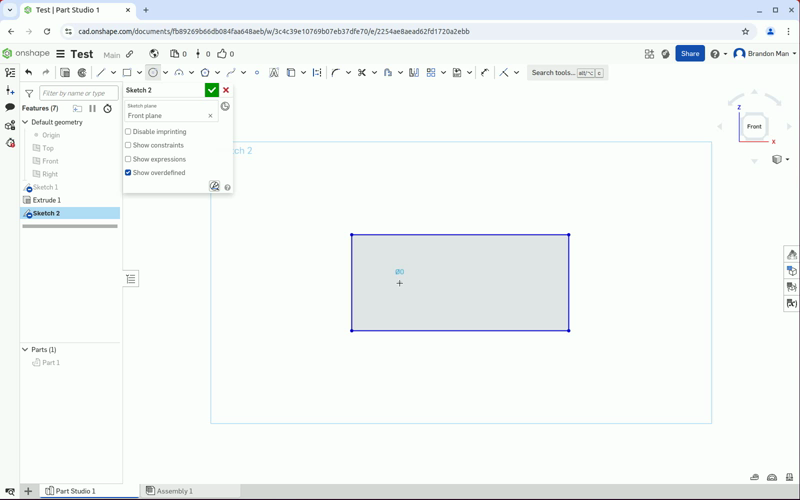
mouse_move(424, 282)
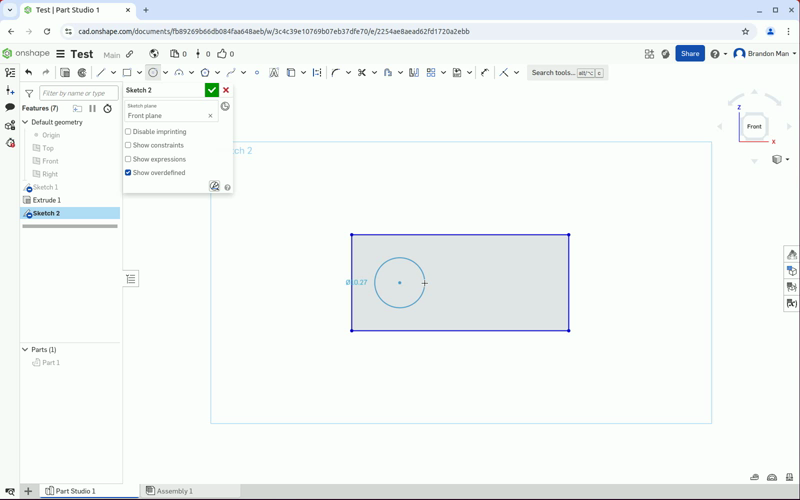
click(424, 282)
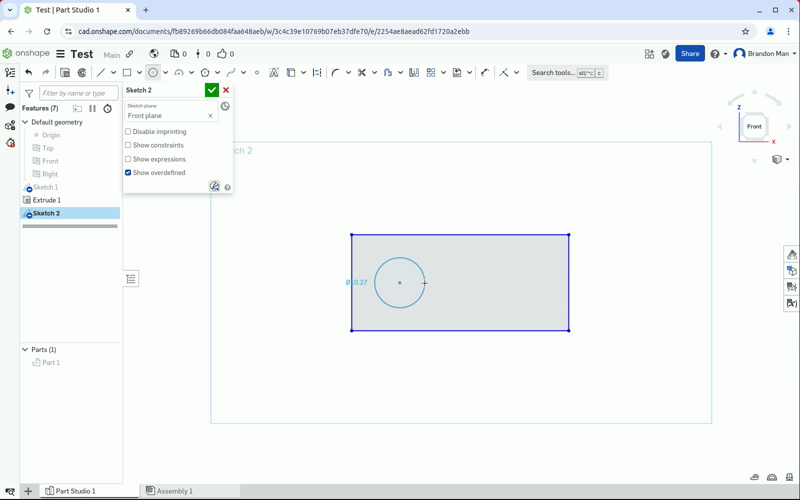
key(esc)
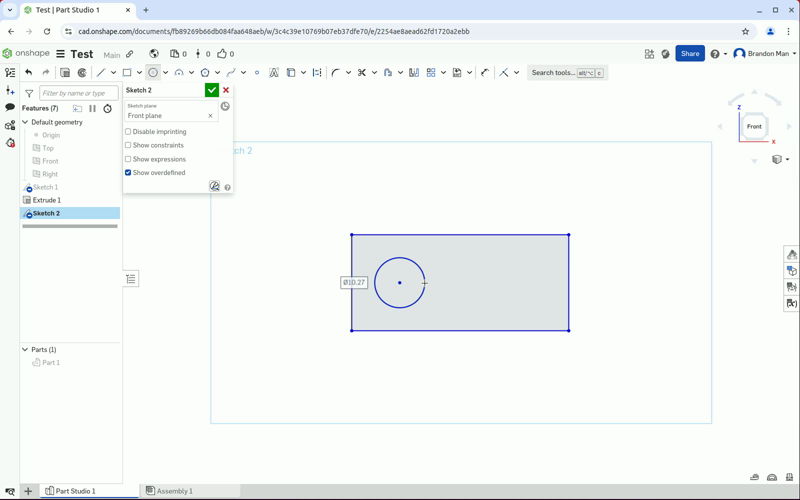
key(c)
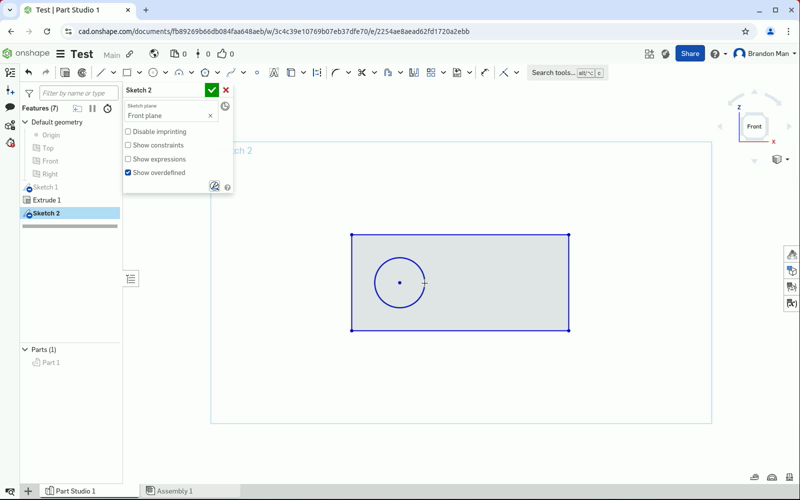
key_down(shift)
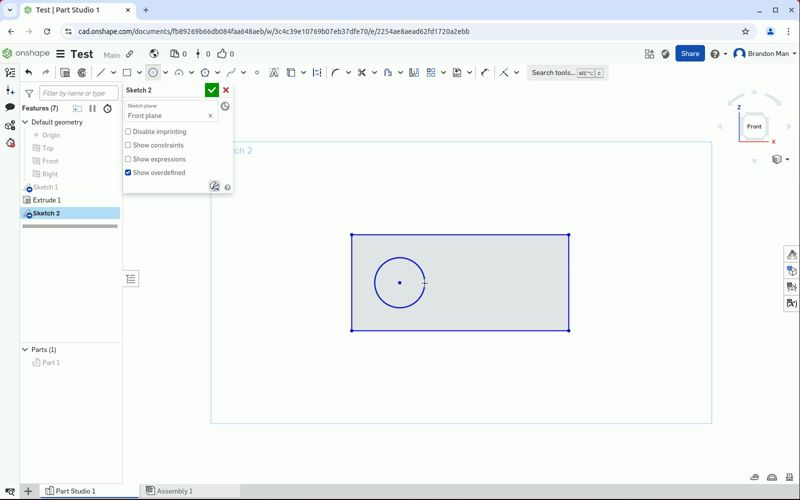
mouse_move(513, 282)
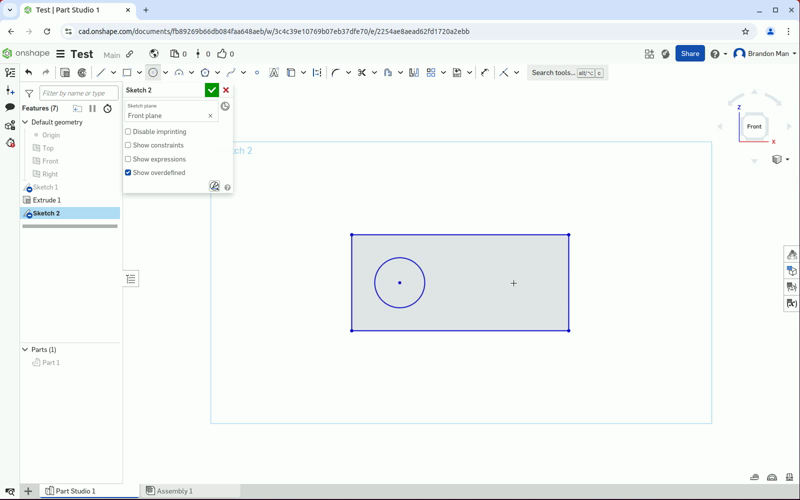
click(513, 282)
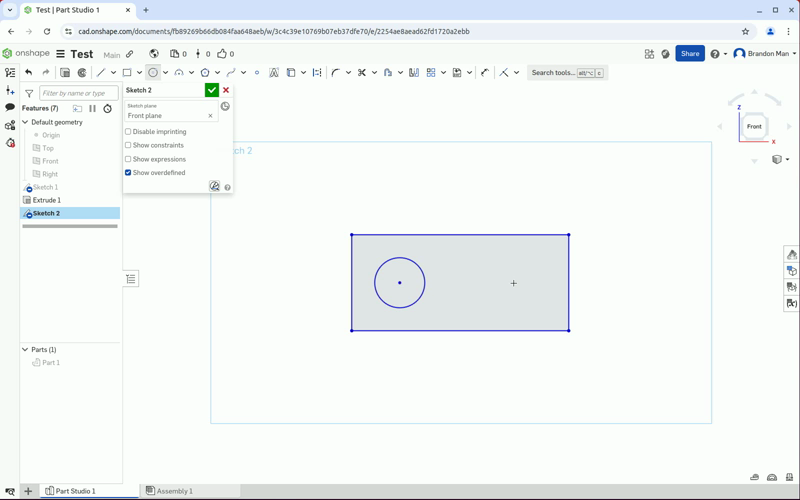
key_up(shift)
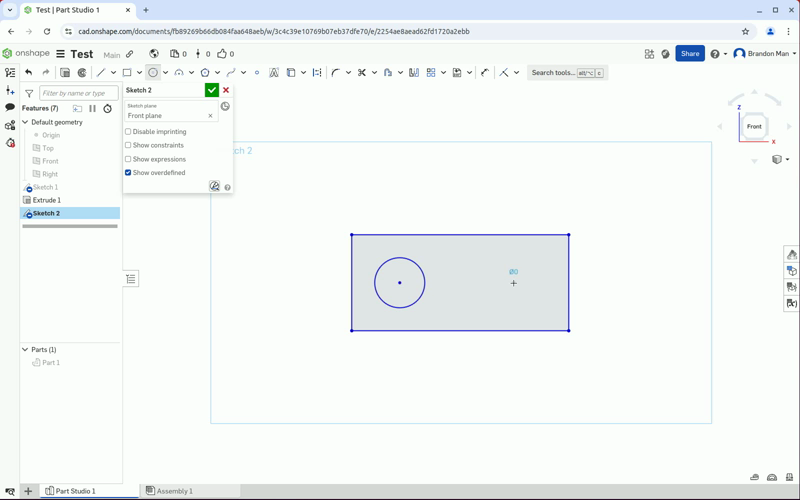
mouse_move(539, 282)
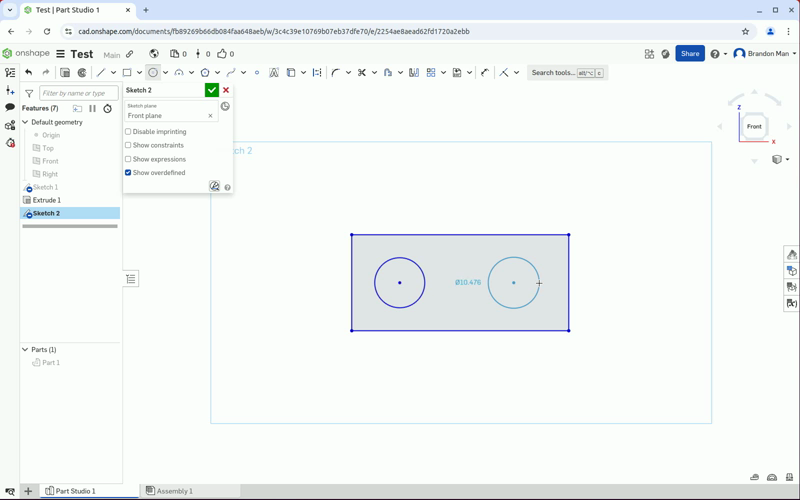
click(539, 282)
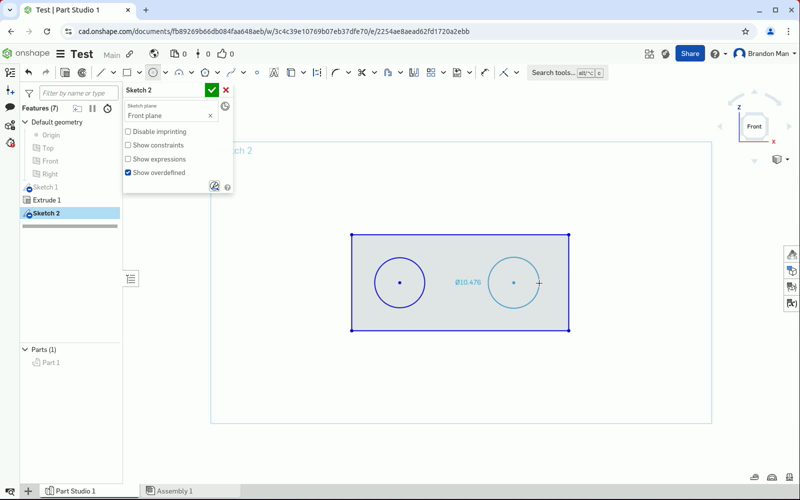
key(esc)
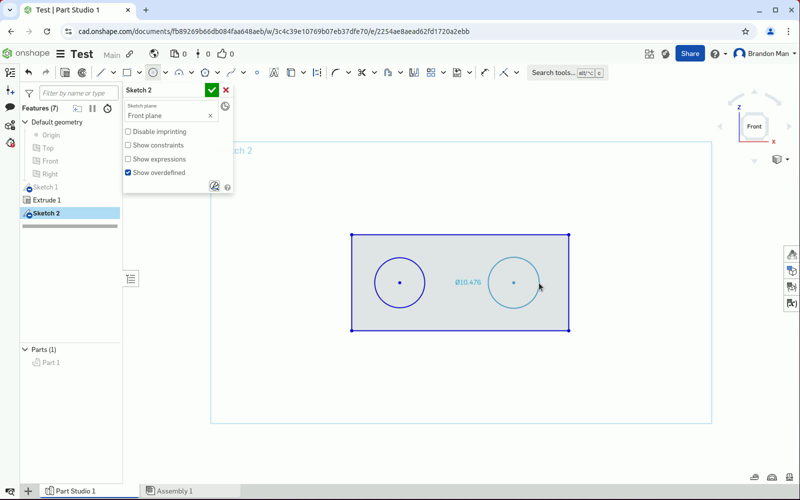
mouse_move(466, 284)
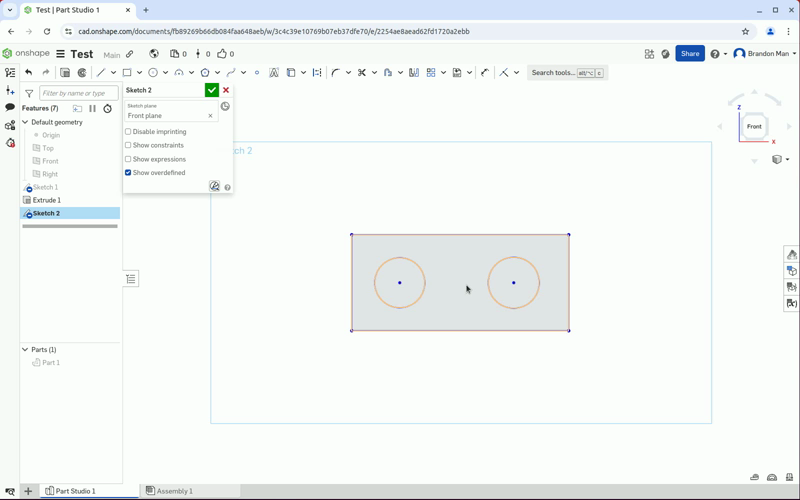
click(466, 284)
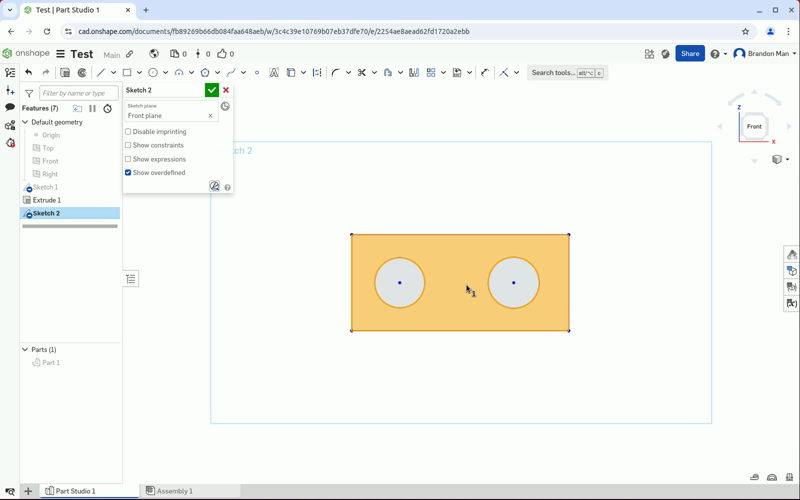
mouse_move(73, 352)
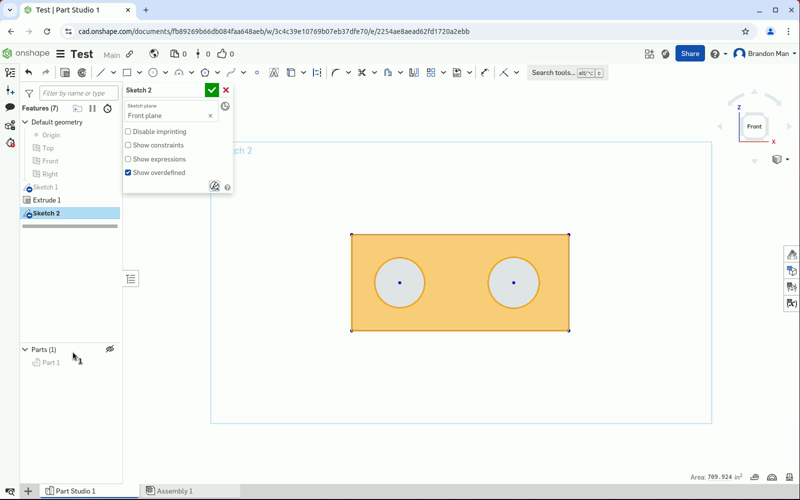
key(shift+y)
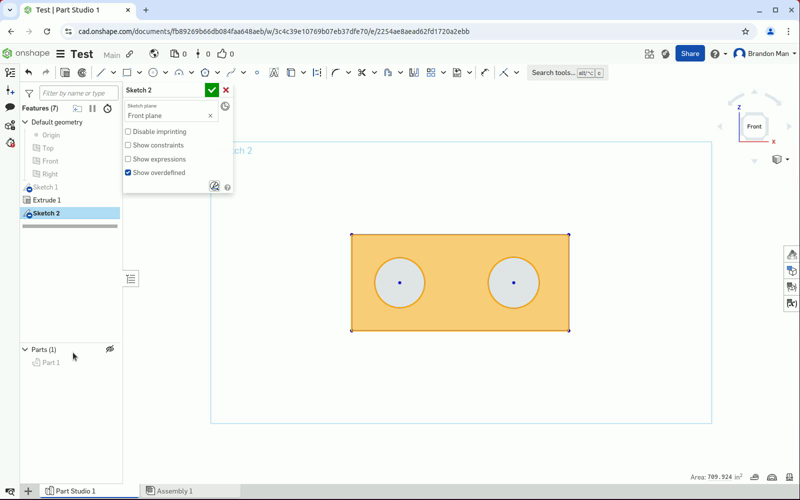
key(shift+e)
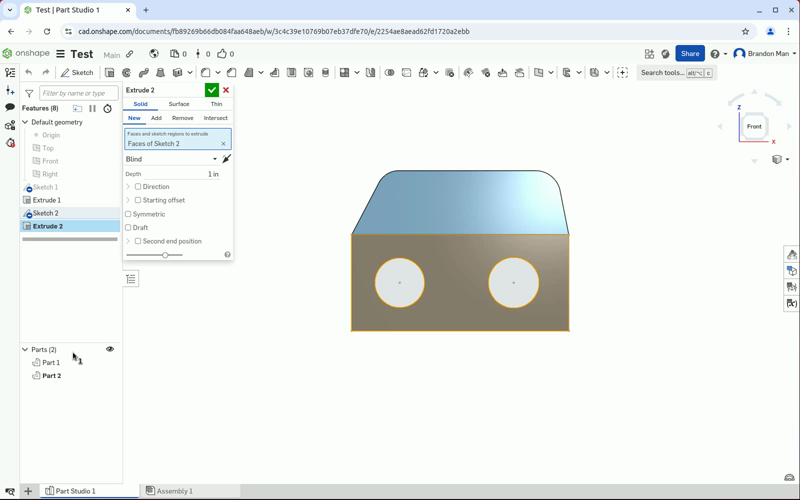
mouse_move(143, 106)
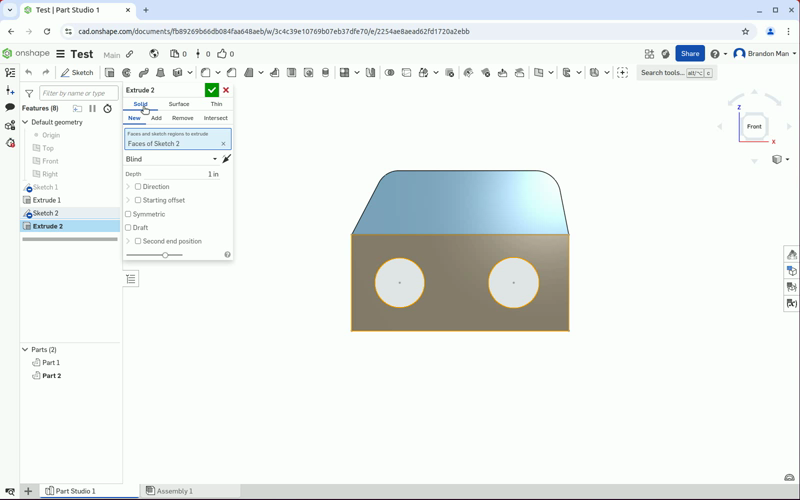
click(143, 106)
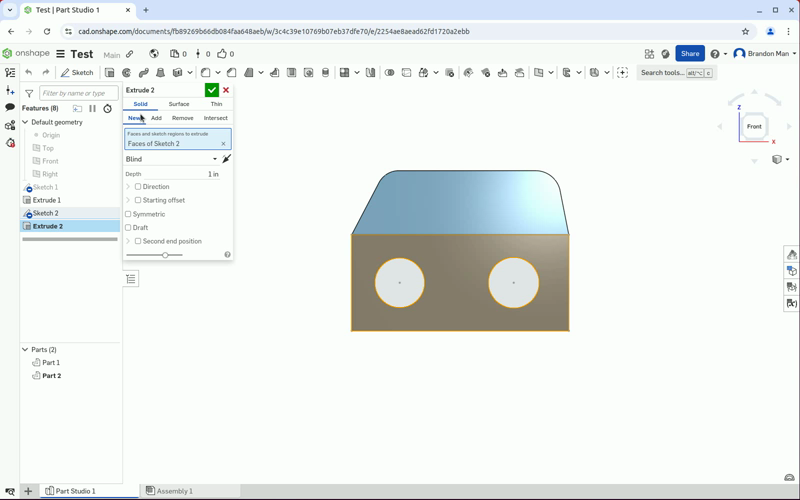
mouse_move(137, 120)
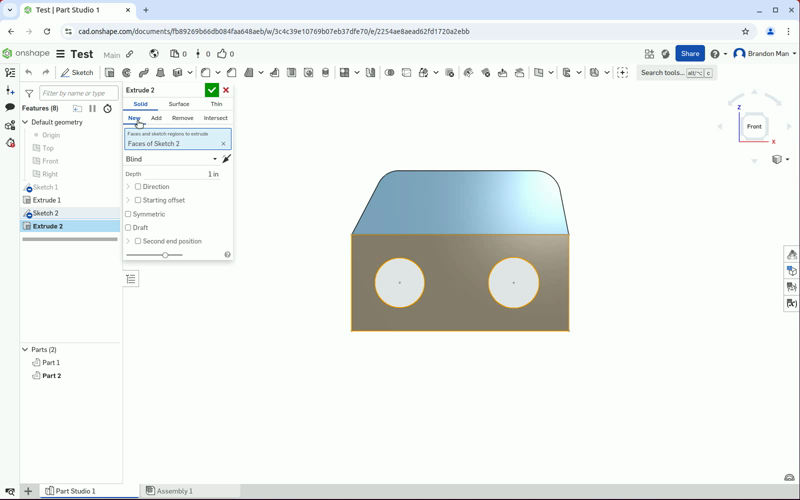
click(137, 120)
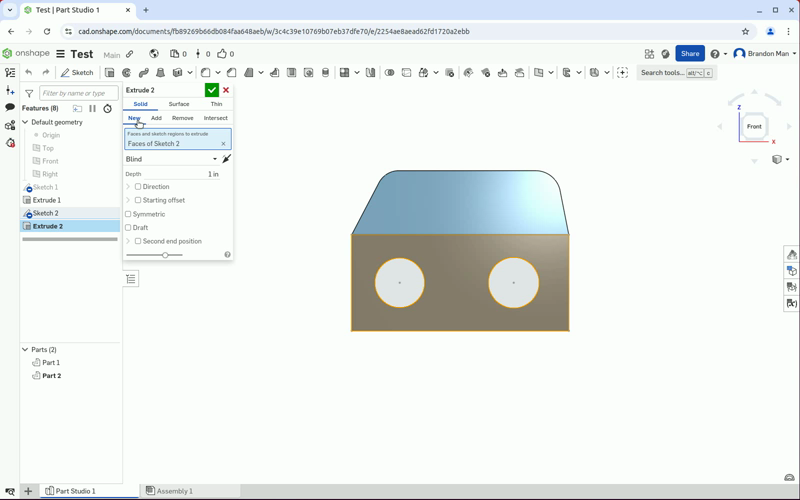
key(tab, 4)
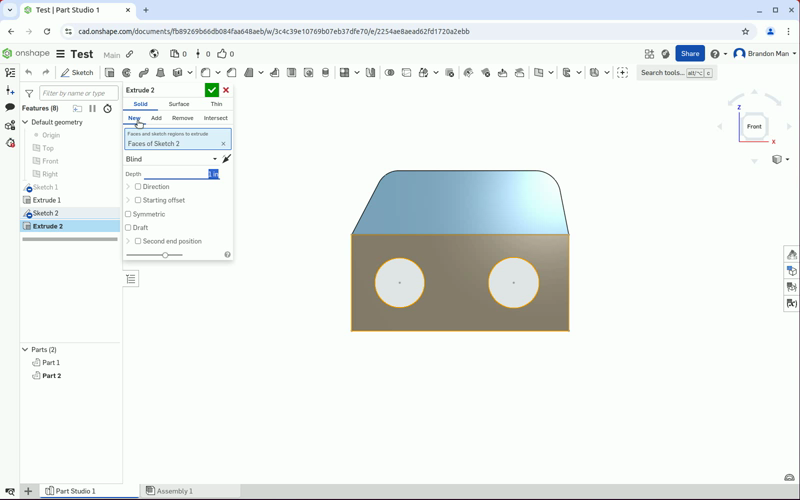
text(-3.611)
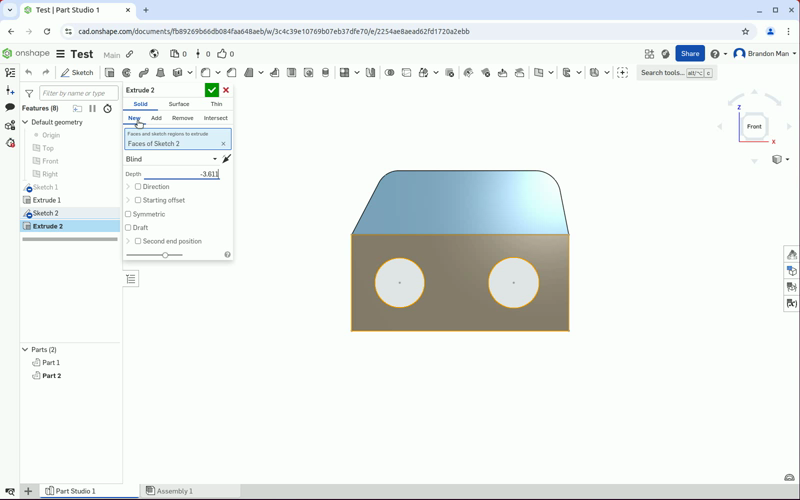
key(enter)
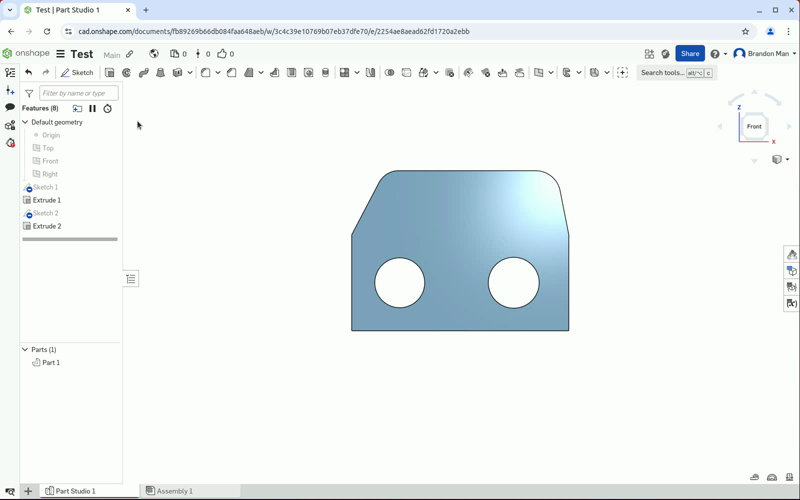
key(shift+h)
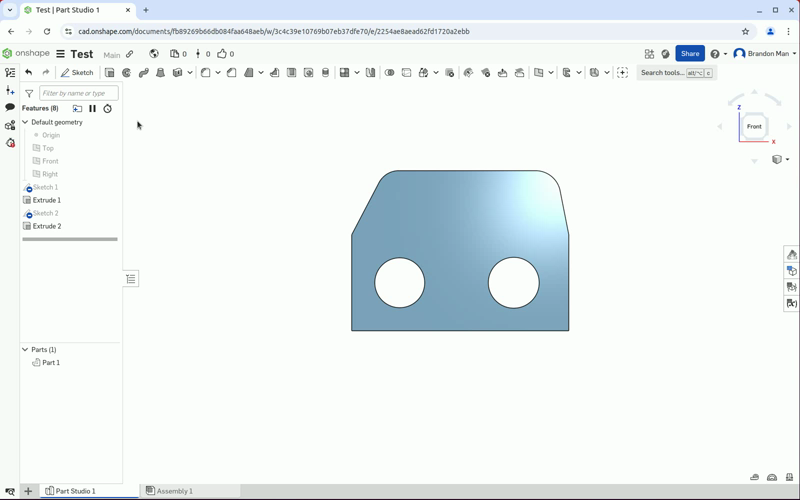
key(shift+h)
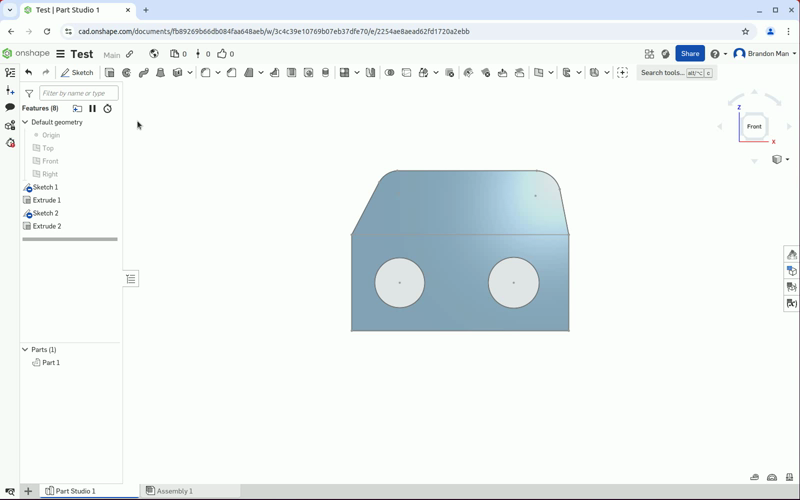
key(shift+7)
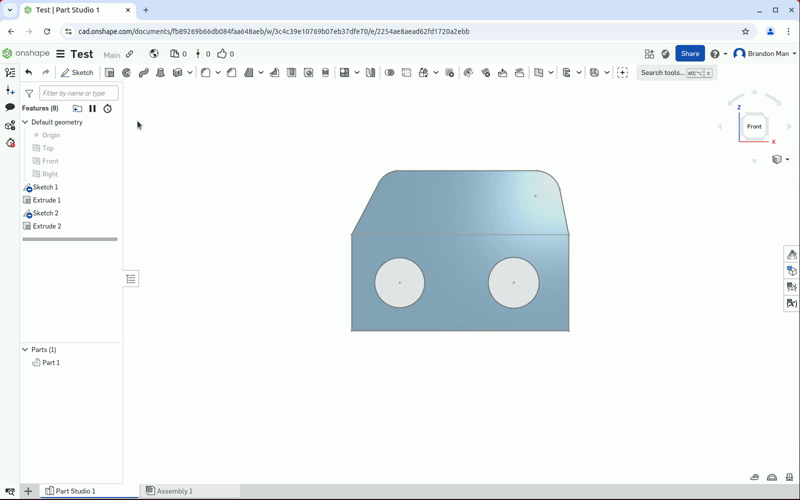
key(left, 2)
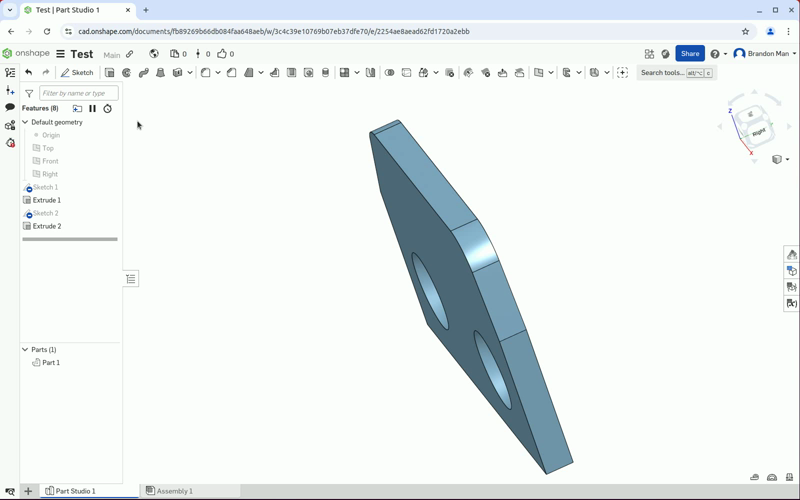
key(down, 2)
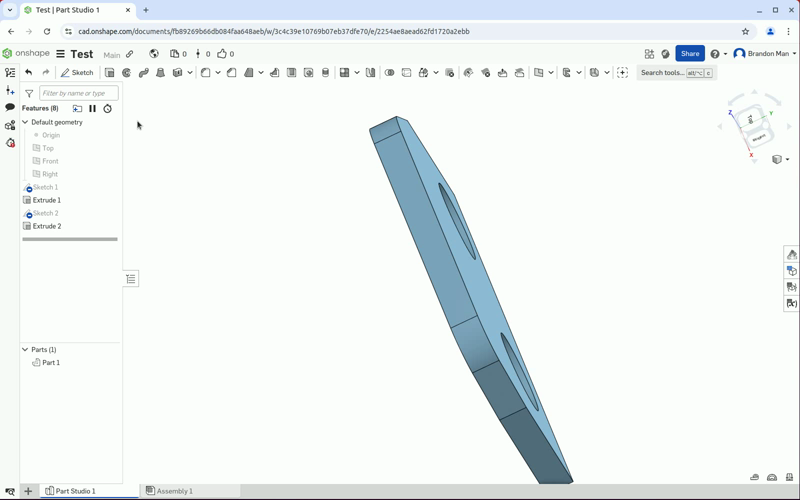
key(up, 2)
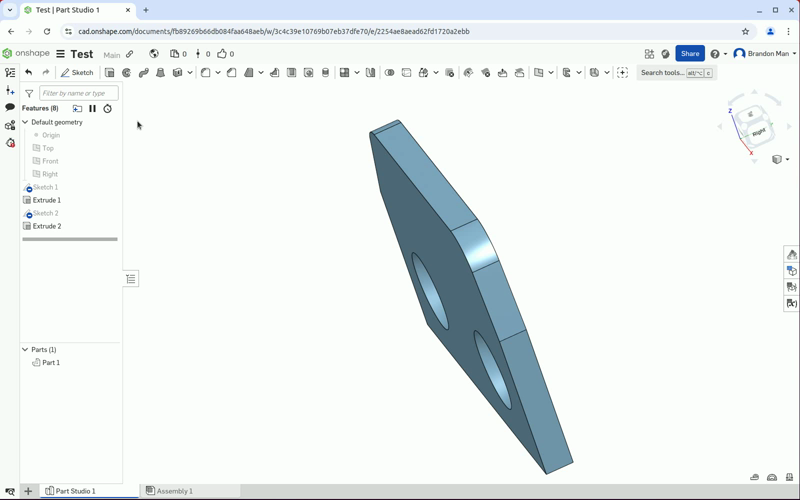
key(right, 2)
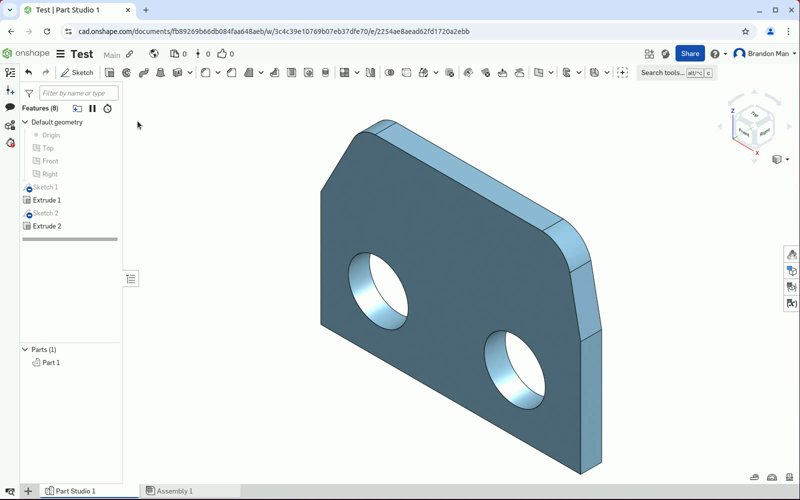
mouse_move(73, 189)
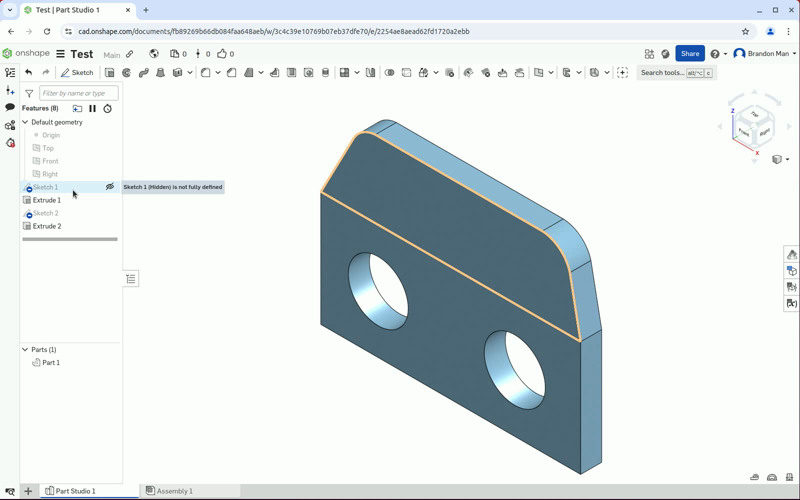
click(73, 189)